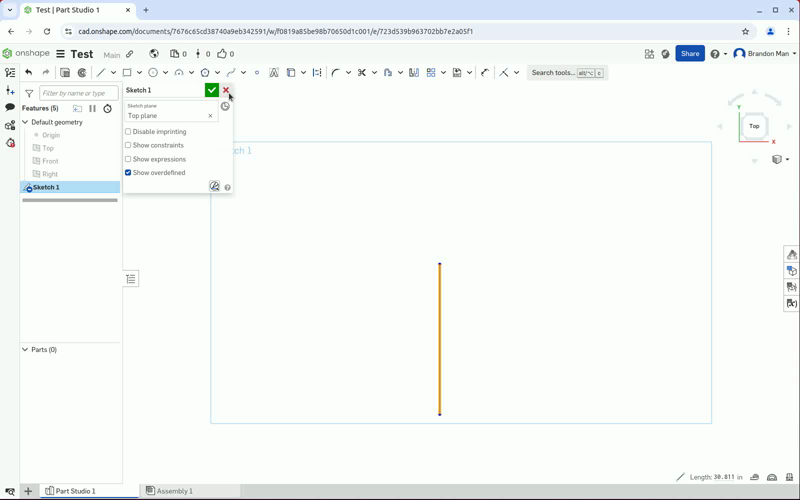
key(shift+h)
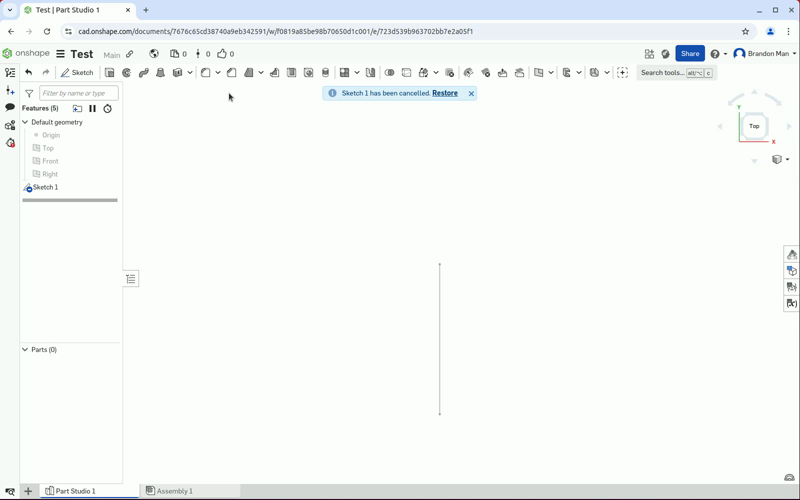
mouse_move(73, 352)
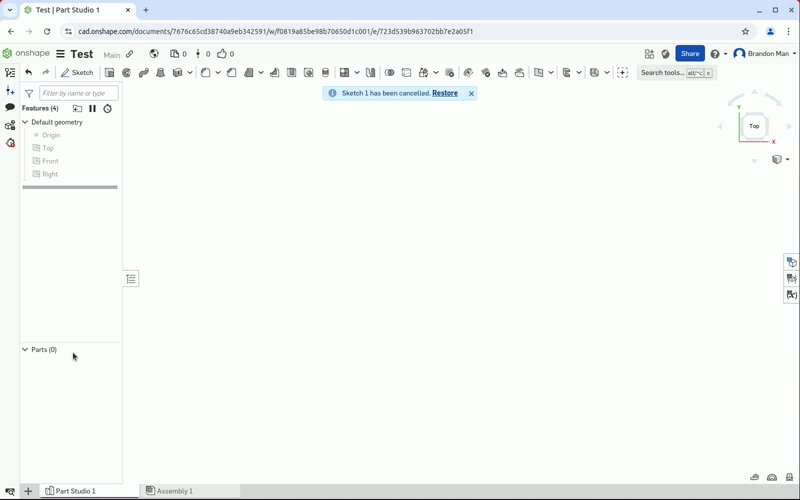
key(y)
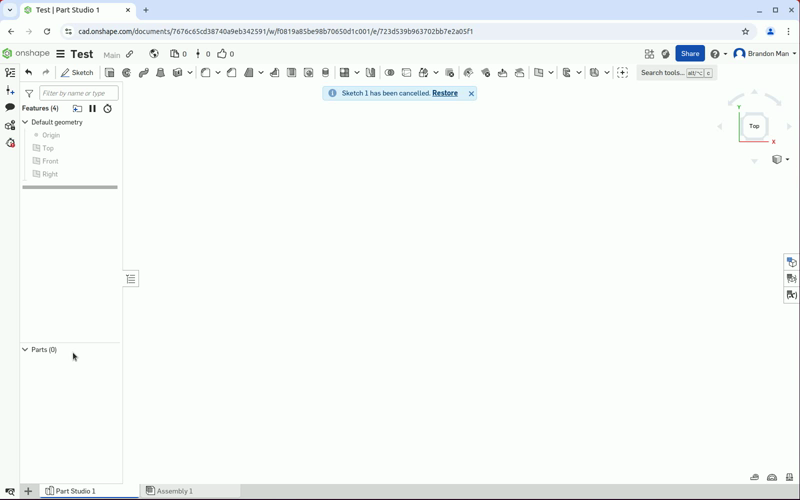
key(shift+p)
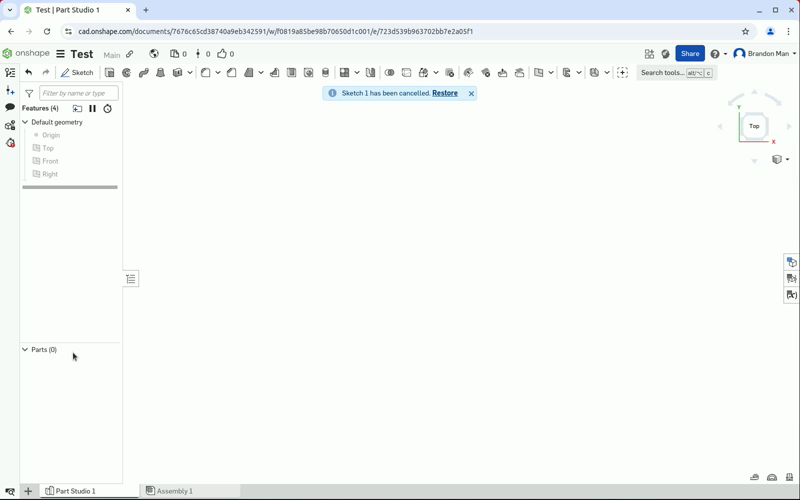
key(space)
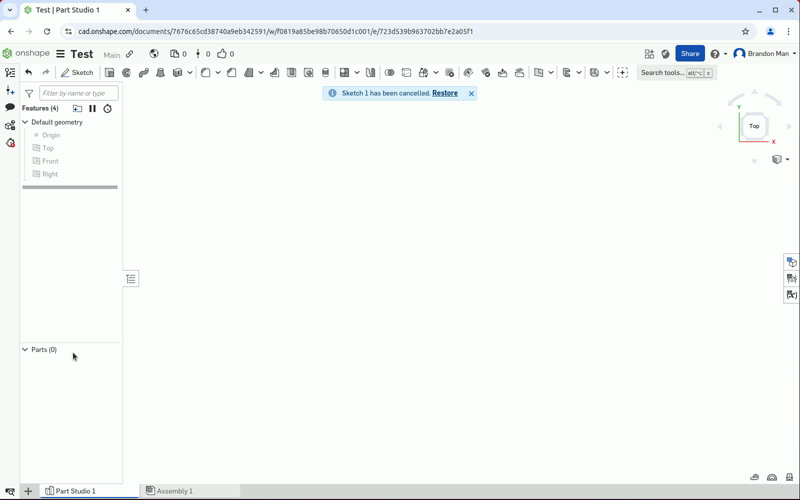
key_down(shift)
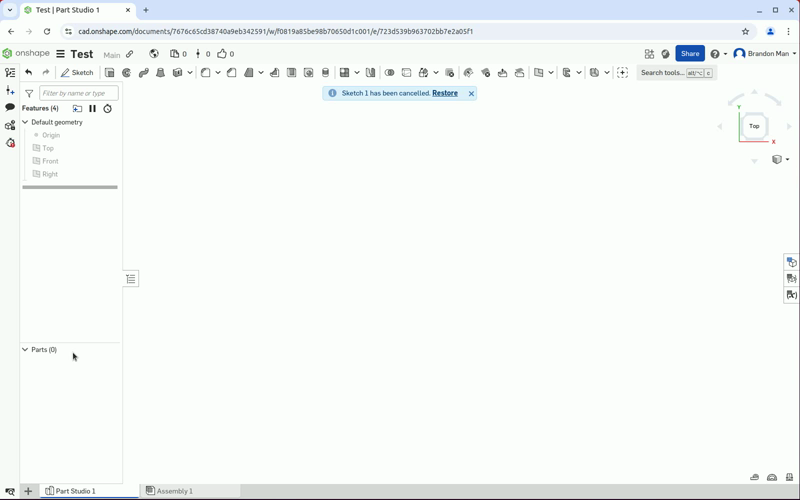
key(up)
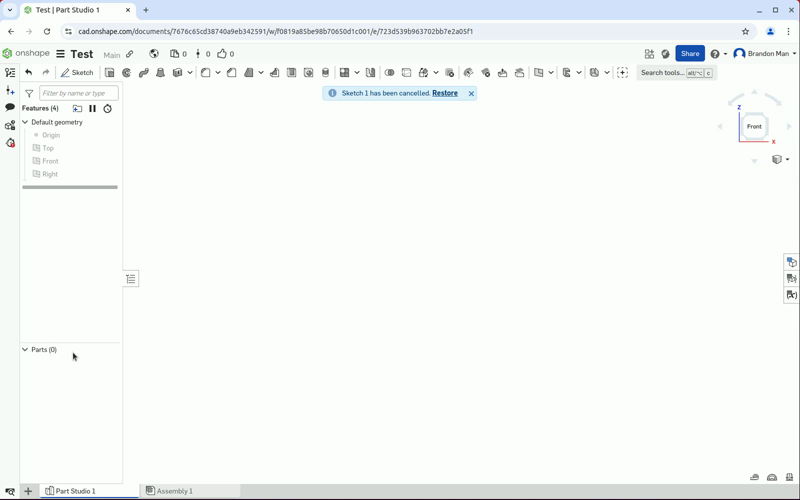
key_up(shift)
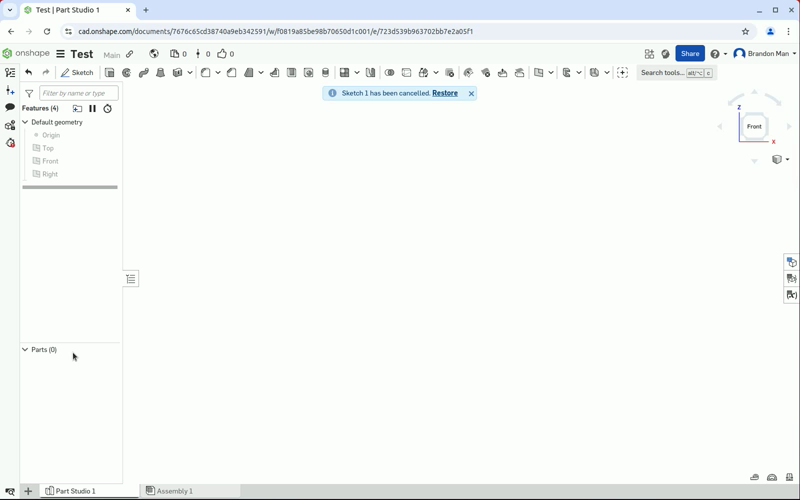
mouse_move(73, 352)
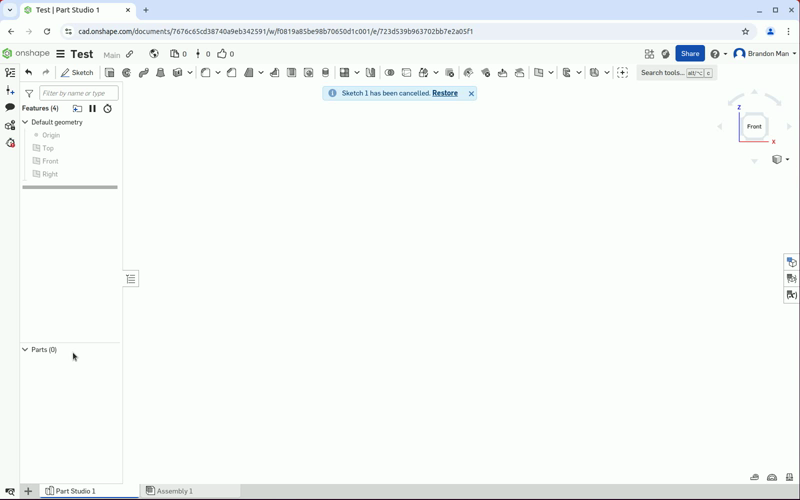
key(shift+y)
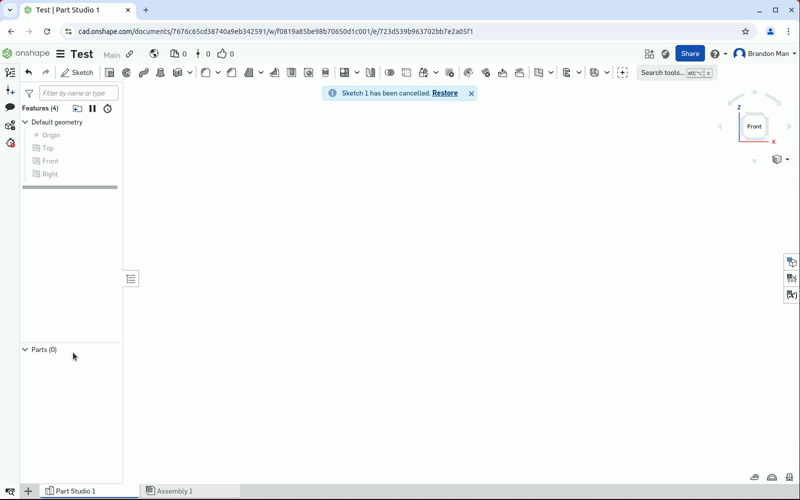
key(shift+s)
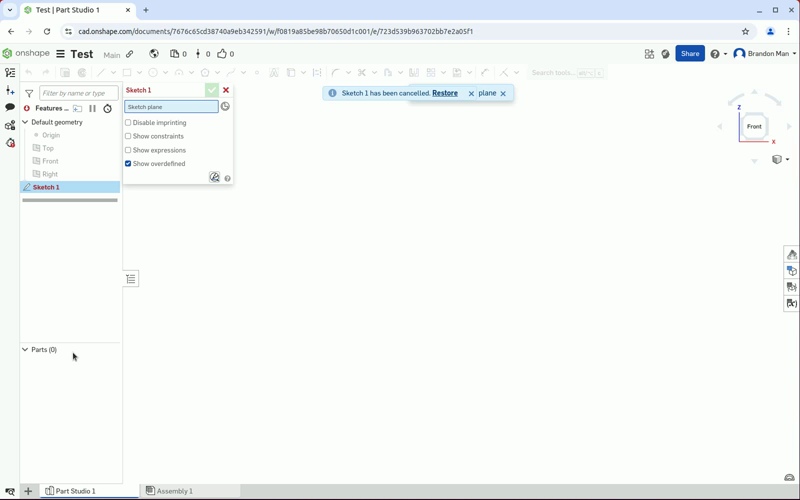
mouse_move(73, 163)
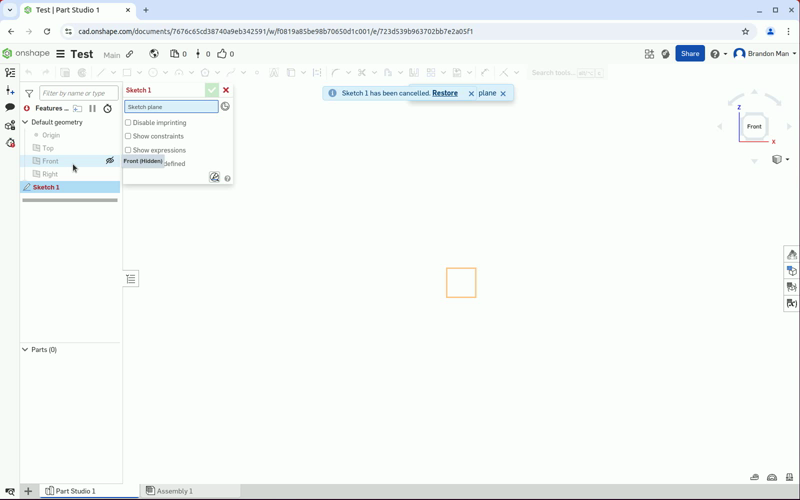
click(73, 163)
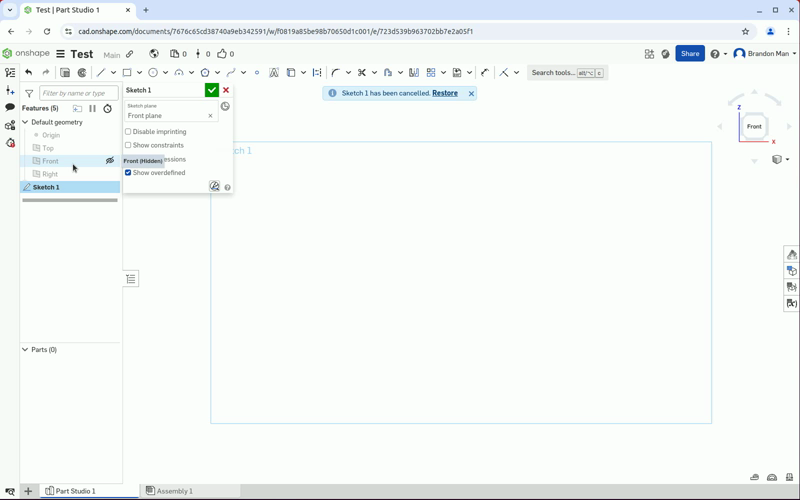
mouse_move(73, 352)
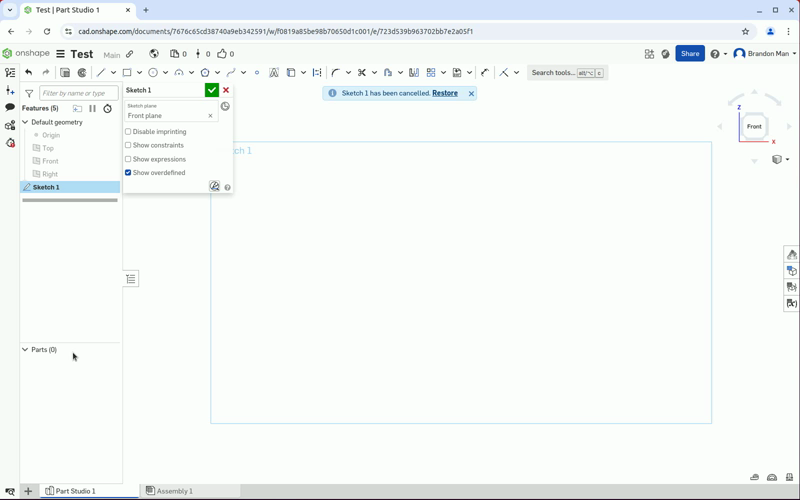
key(y)
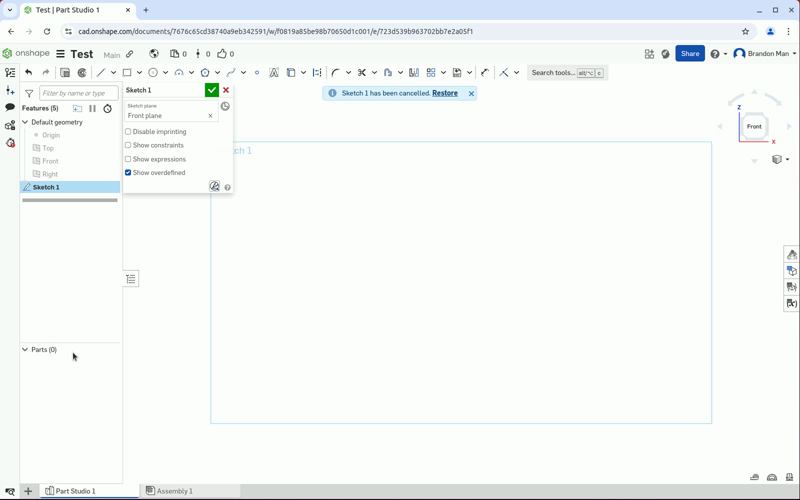
key(c)
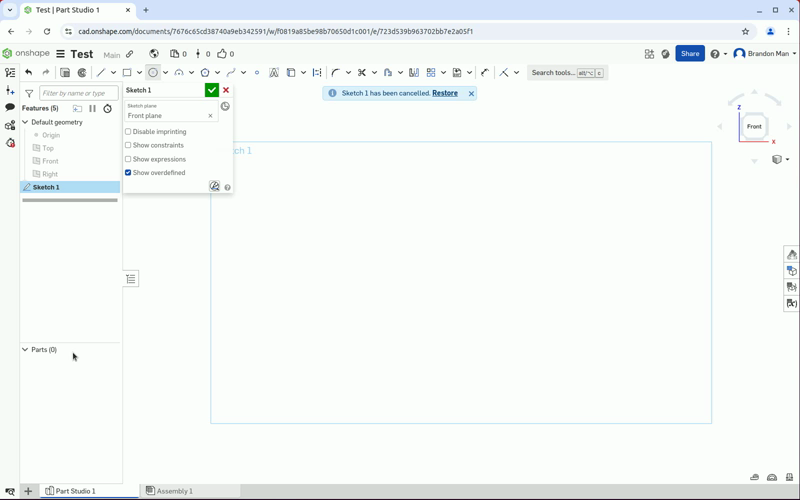
key_down(shift)
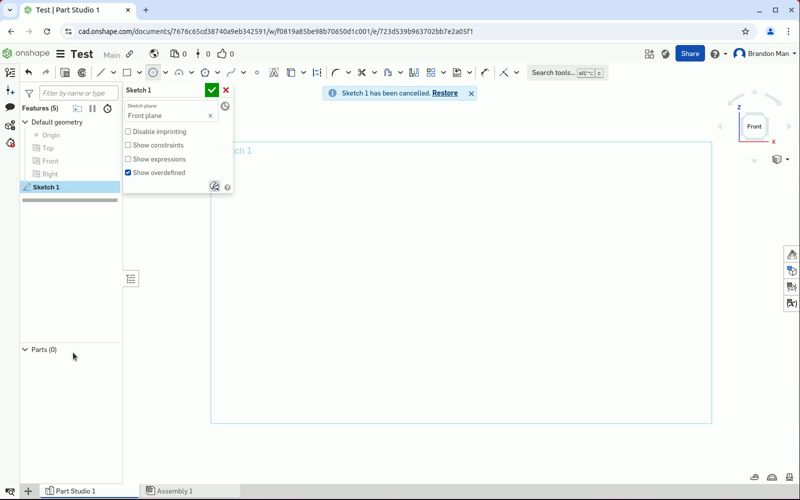
mouse_move(434, 273)
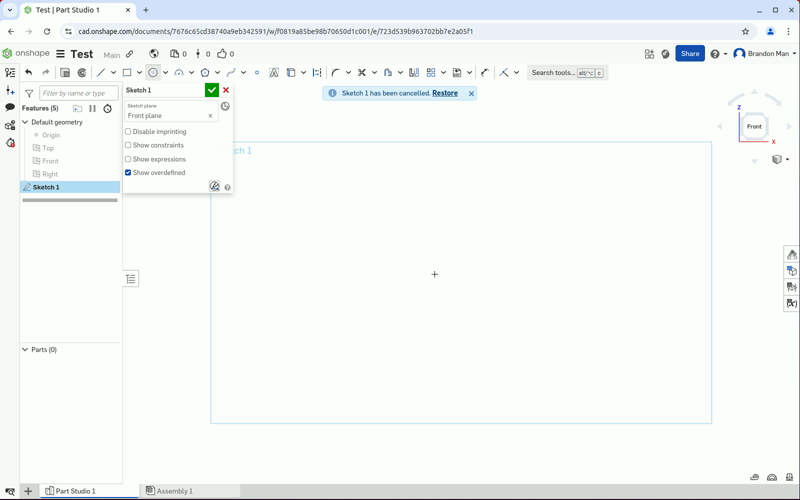
click(434, 273)
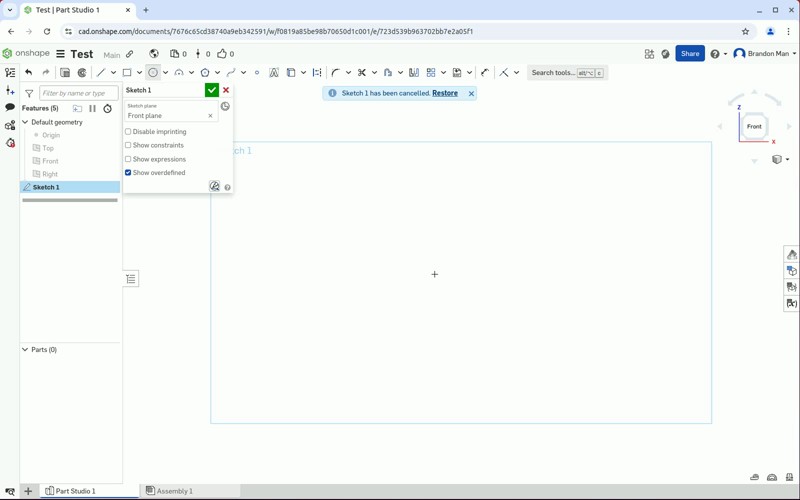
key_up(shift)
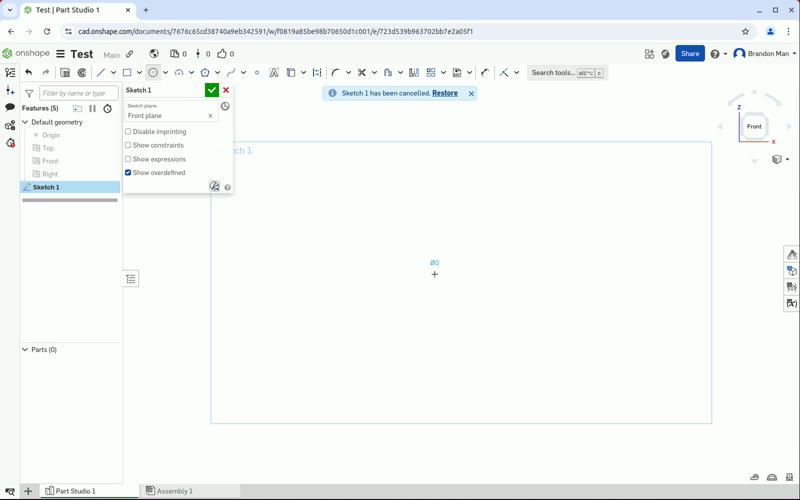
mouse_move(522, 273)
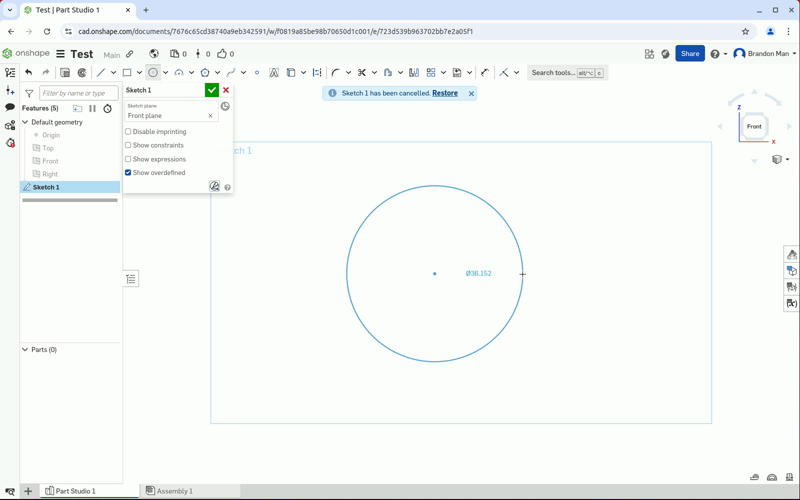
click(522, 273)
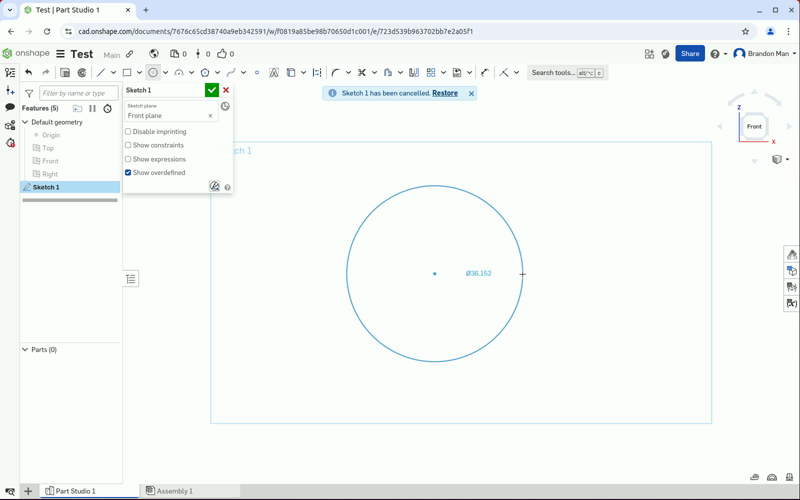
key(esc)
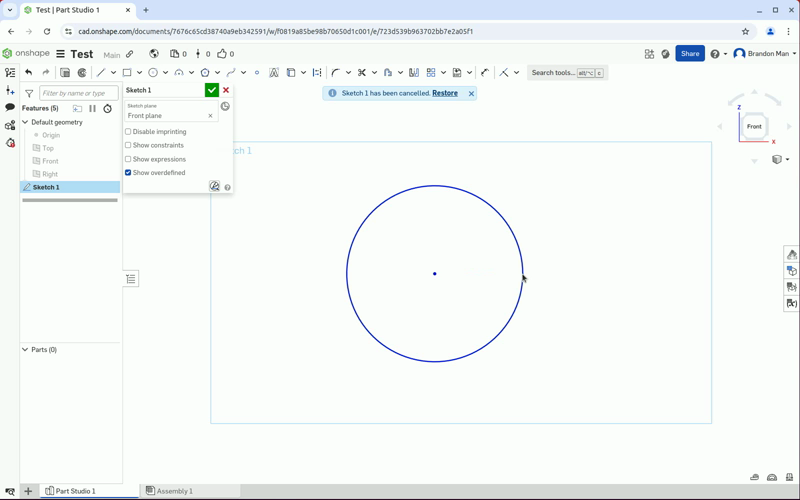
mouse_move(454, 340)
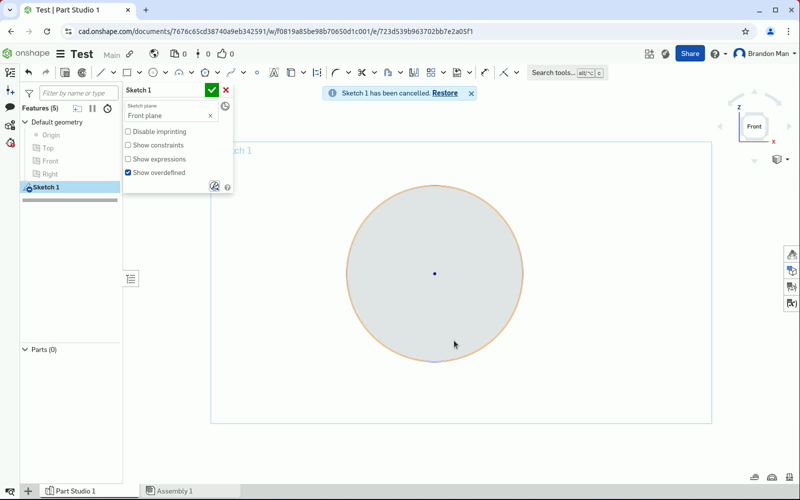
click(454, 340)
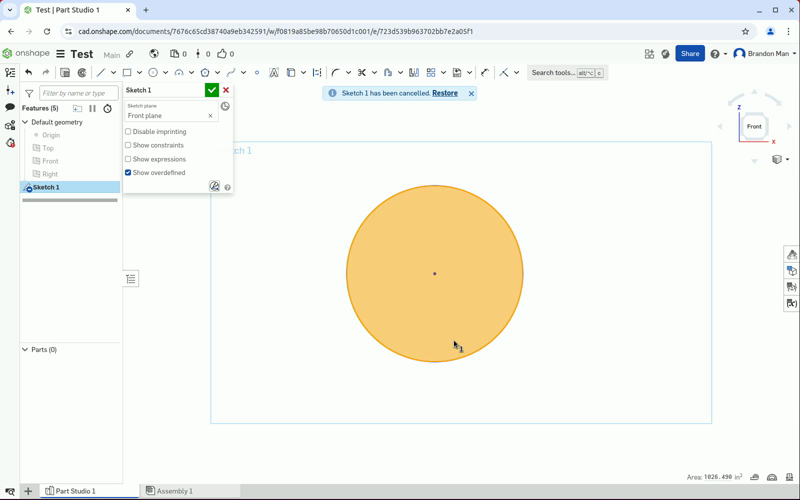
mouse_move(73, 352)
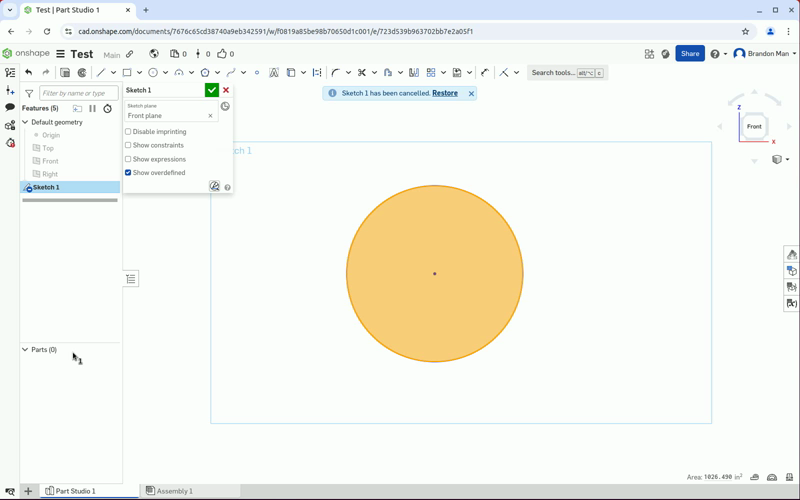
key(shift+y)
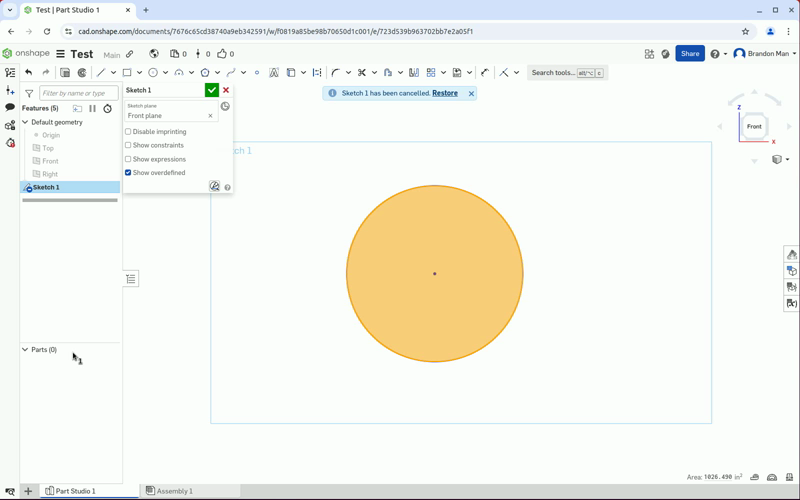
key(shift+e)
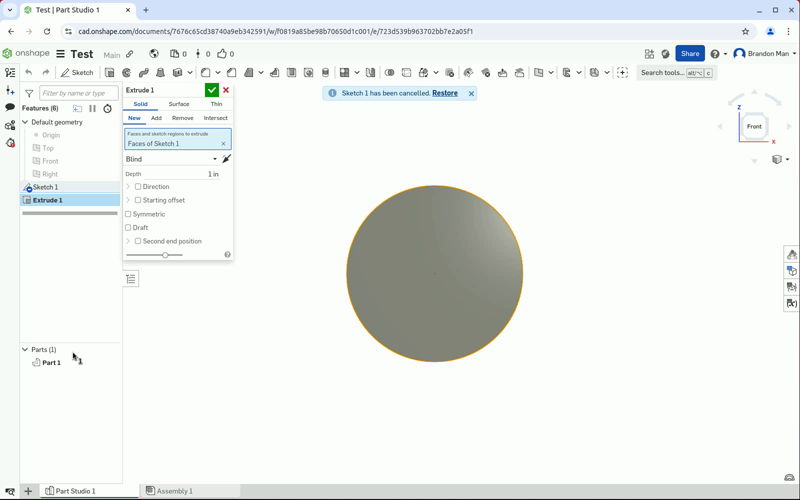
mouse_move(143, 106)
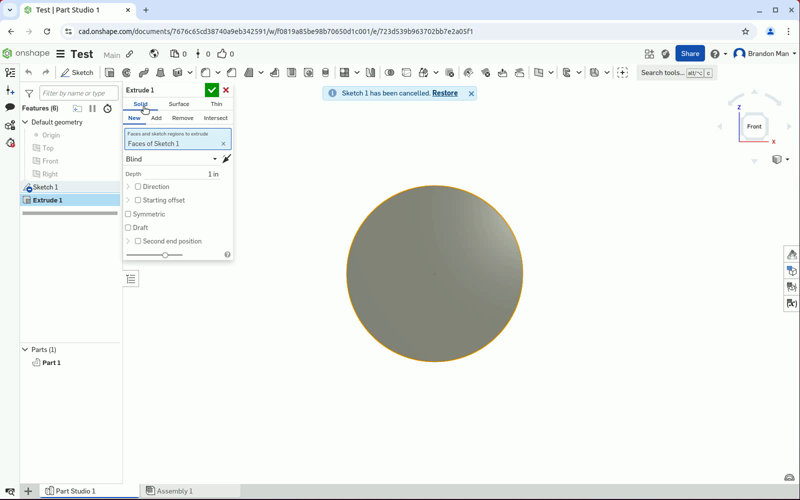
click(143, 106)
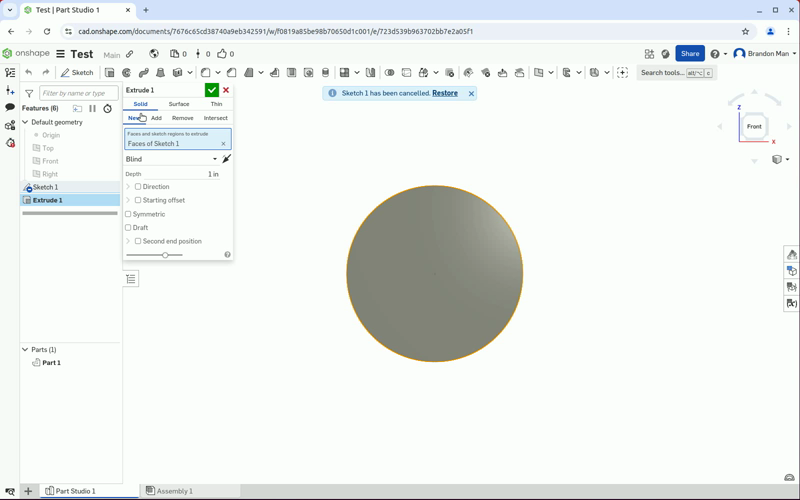
mouse_move(137, 120)
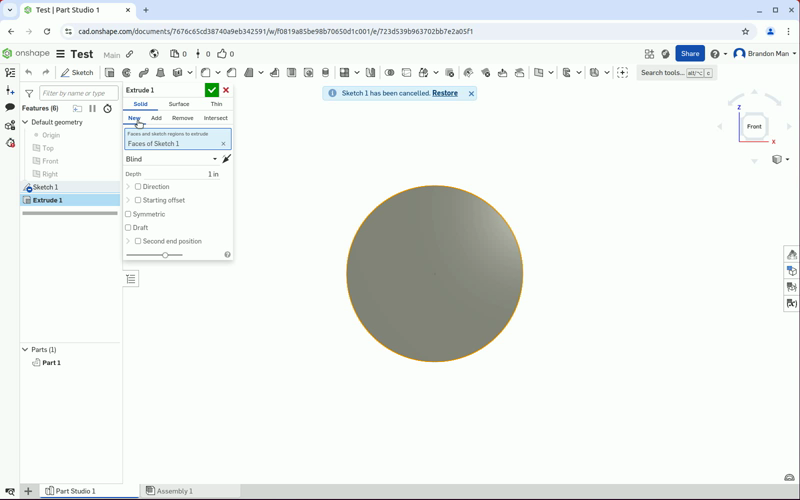
click(137, 120)
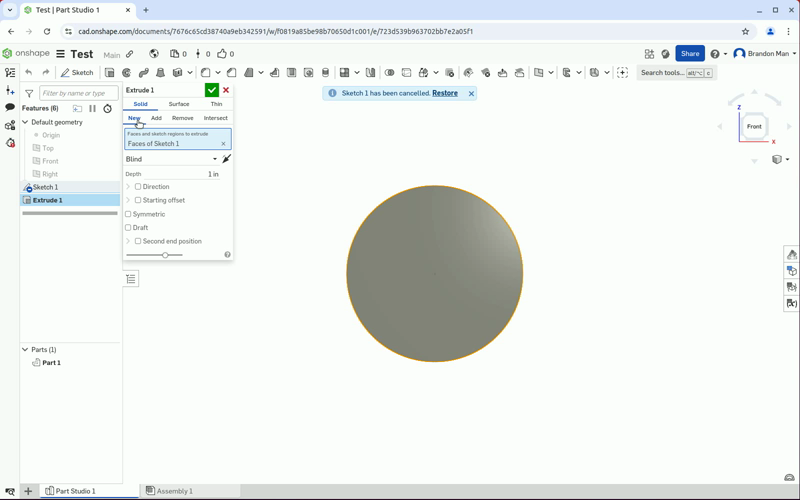
key(tab, 4)
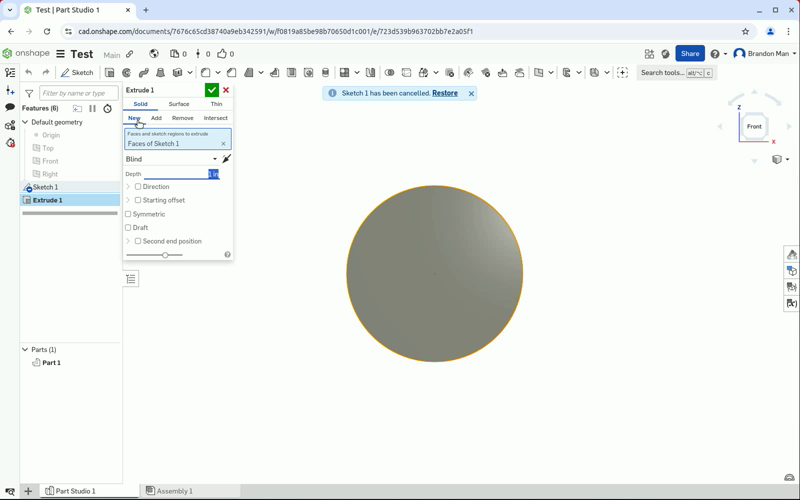
text(6.258)
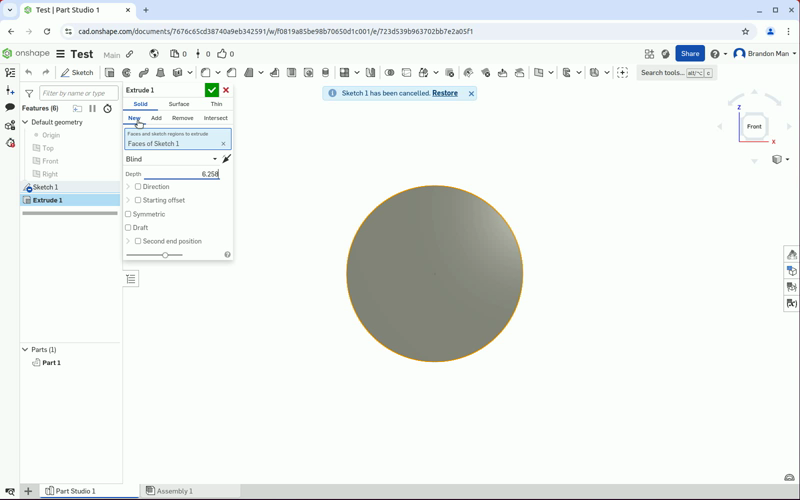
key(tab, 3)
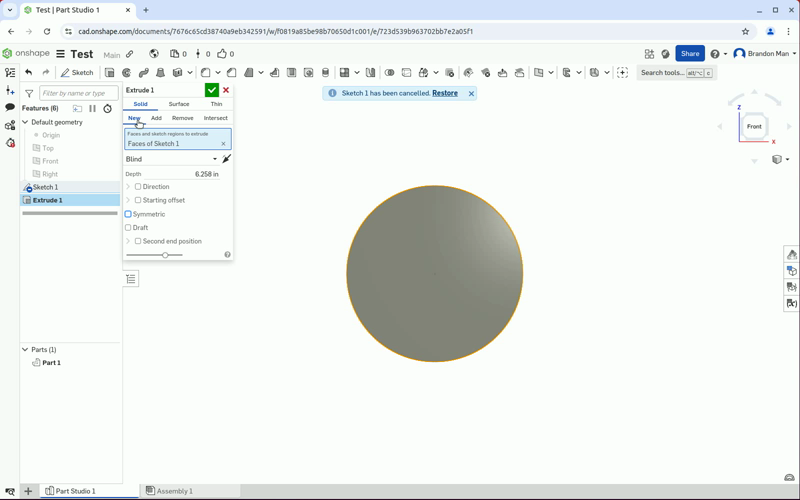
key(space)
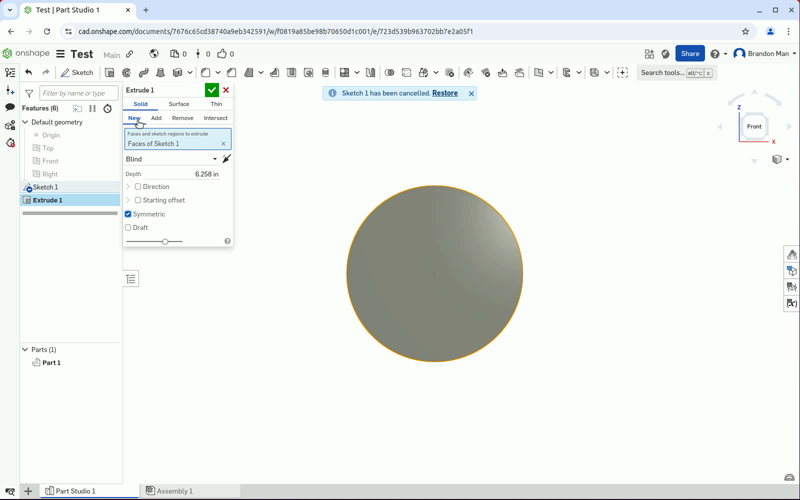
key(enter)
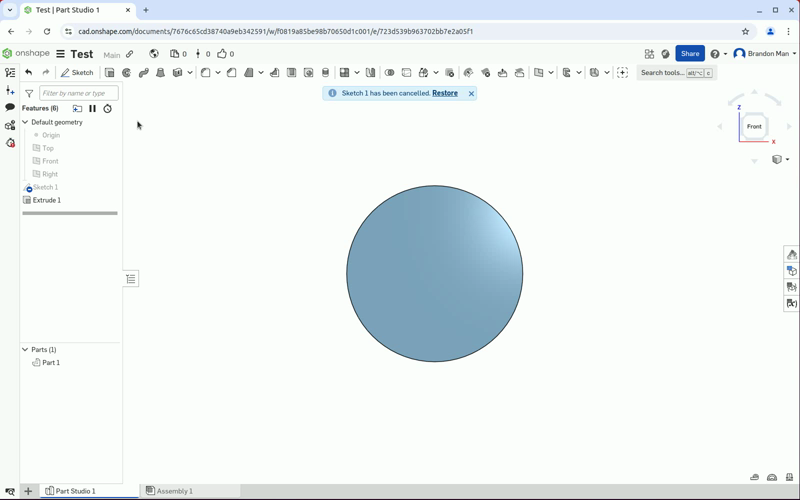
key(shift+h)
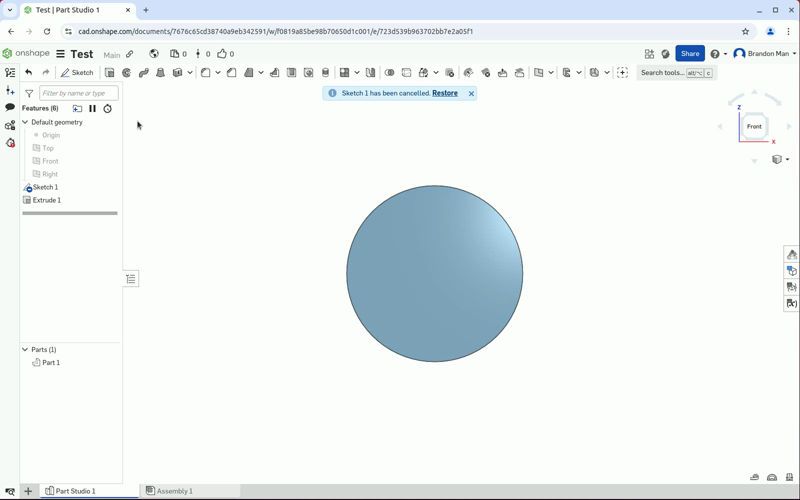
key(shift+h)
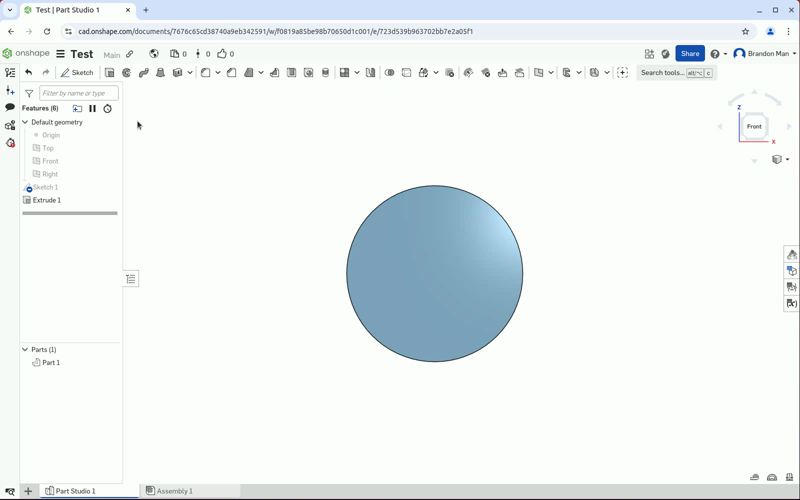
mouse_move(73, 189)
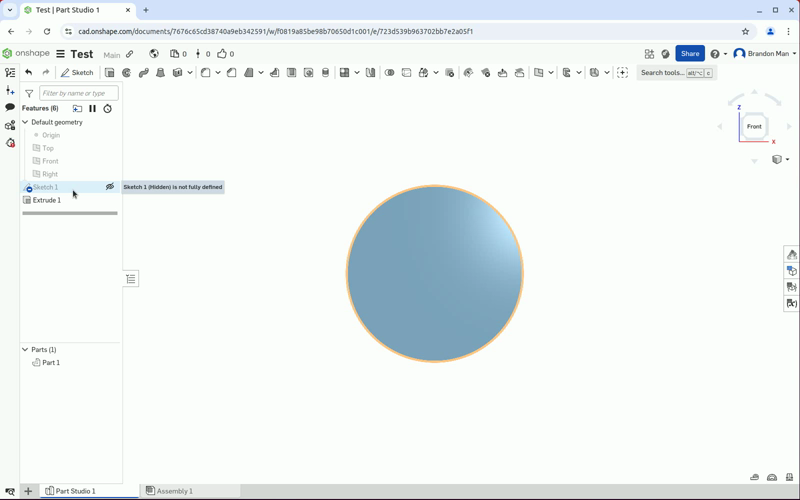
click(73, 189)
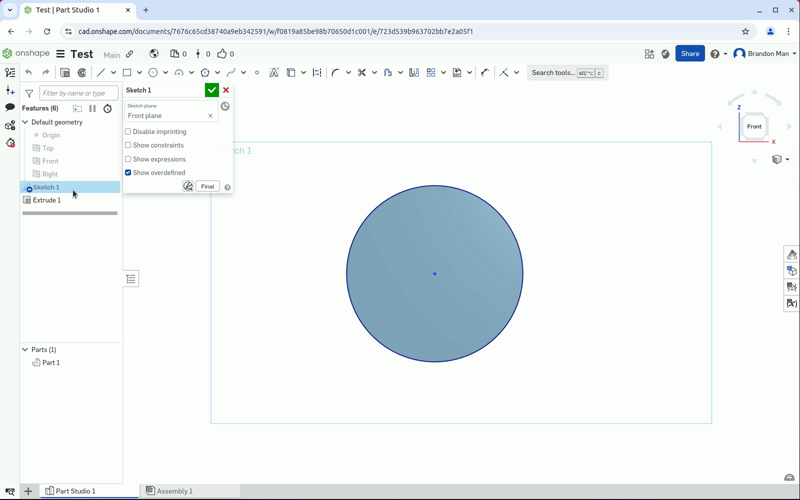
mouse_move(229, 92)
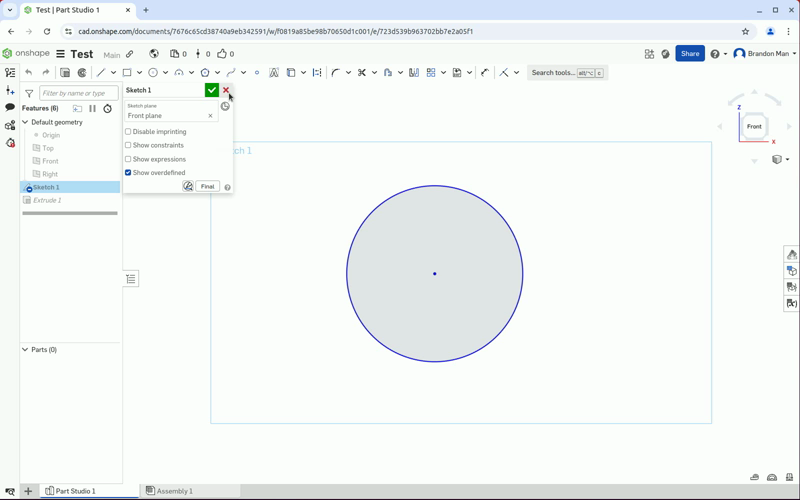
click(229, 92)
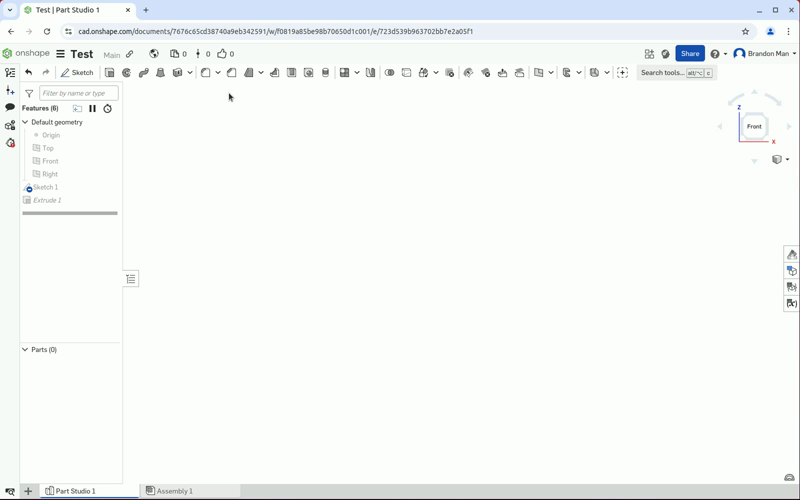
mouse_move(73, 352)
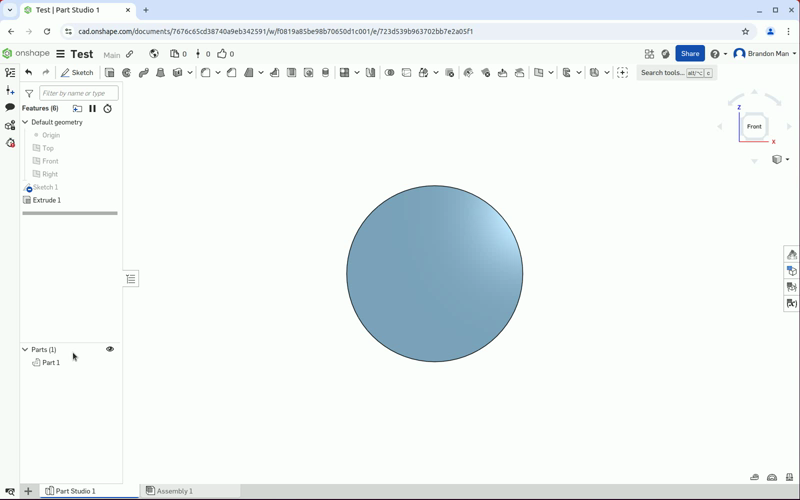
key(y)
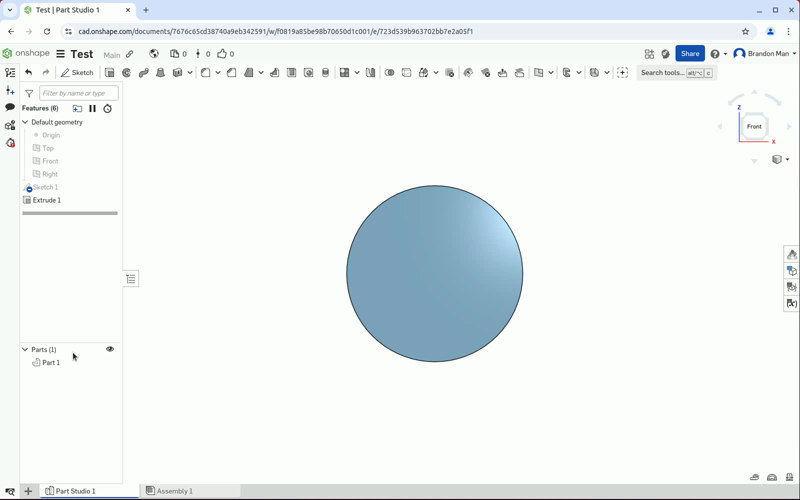
key(shift+p)
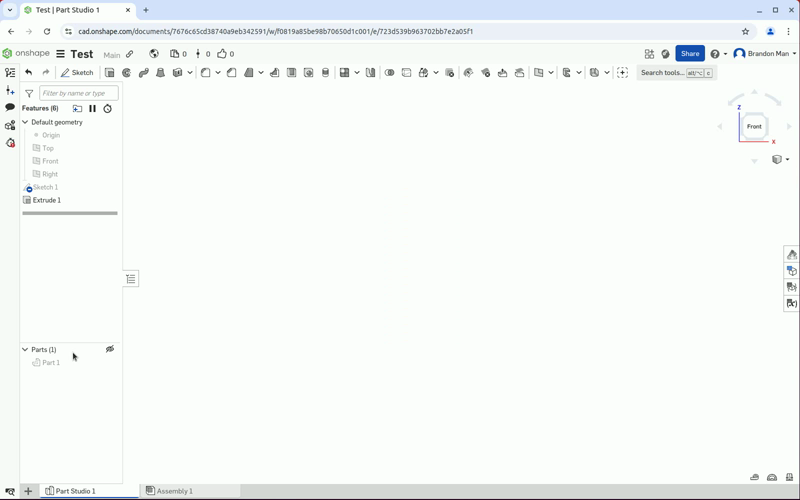
key(space)
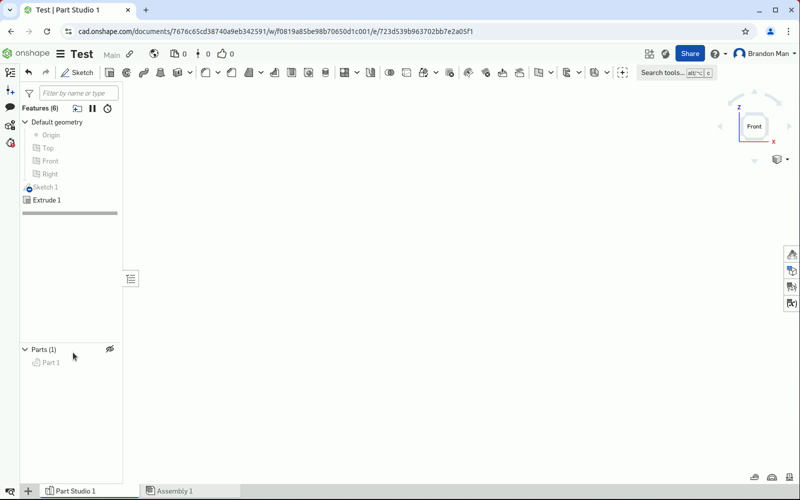
key_down(shift)
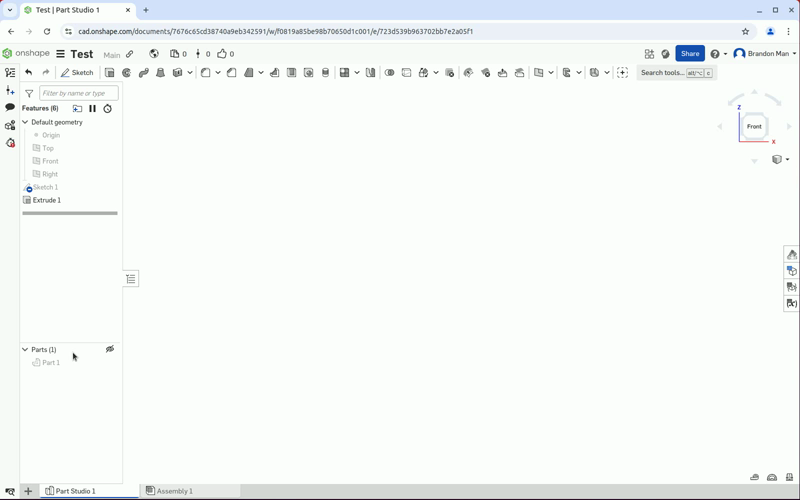
key(left)
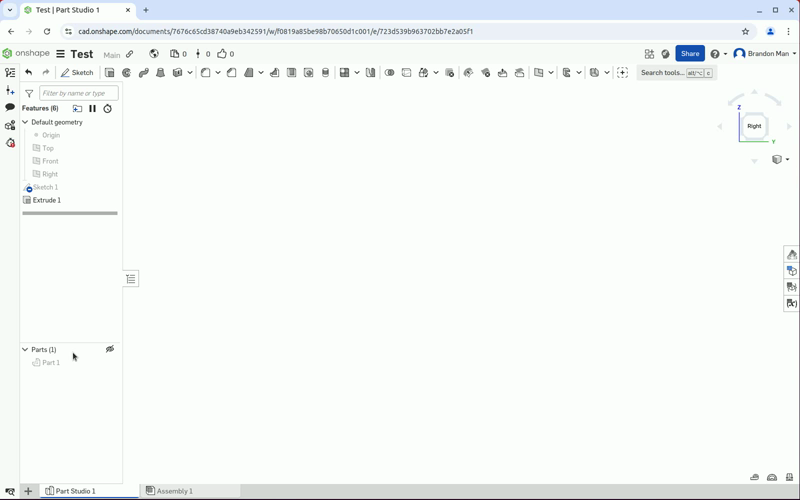
key_up(shift)
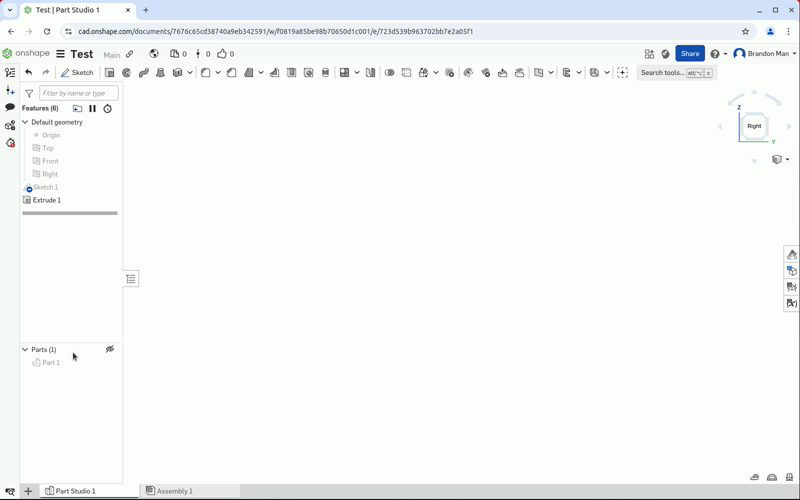
mouse_move(73, 352)
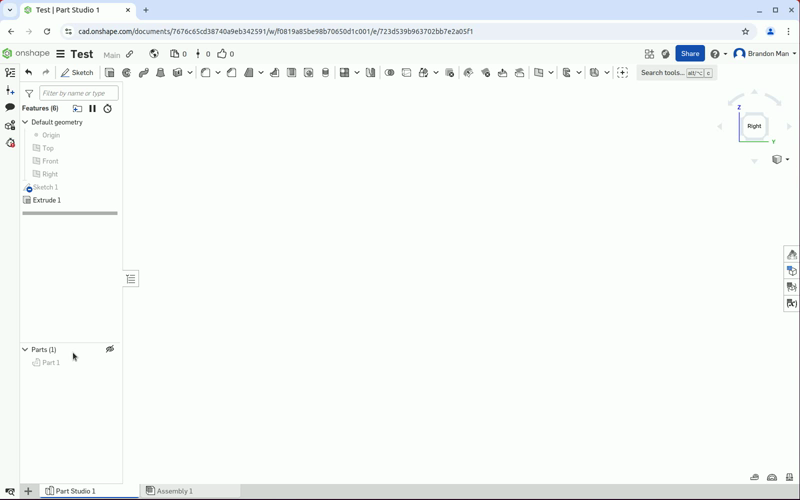
key(shift+y)
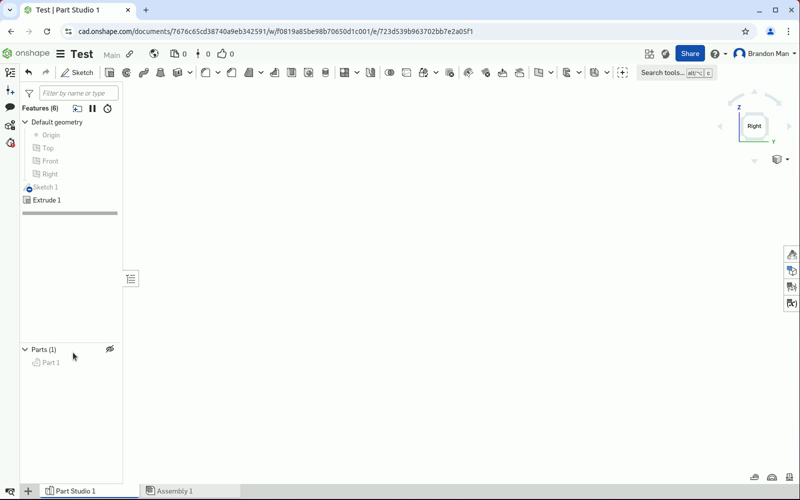
key(shift+s)
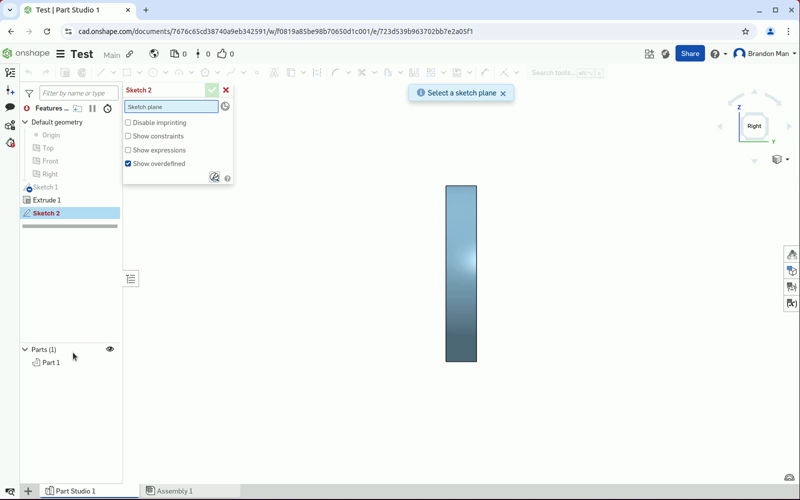
mouse_move(73, 176)
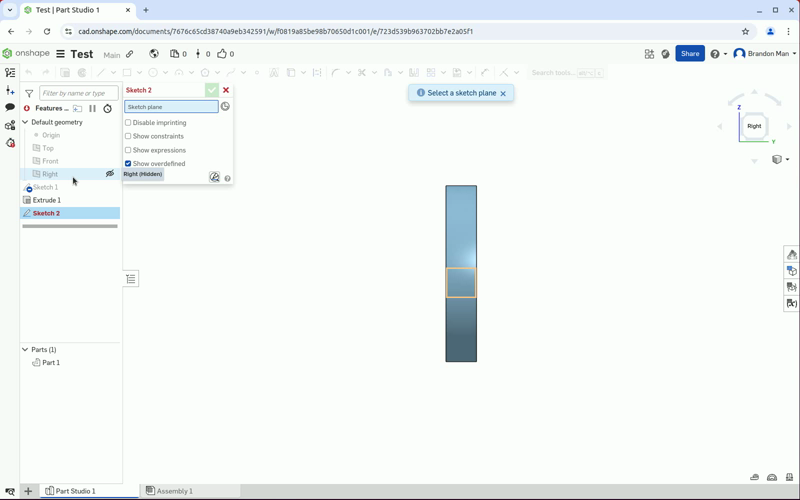
click(73, 176)
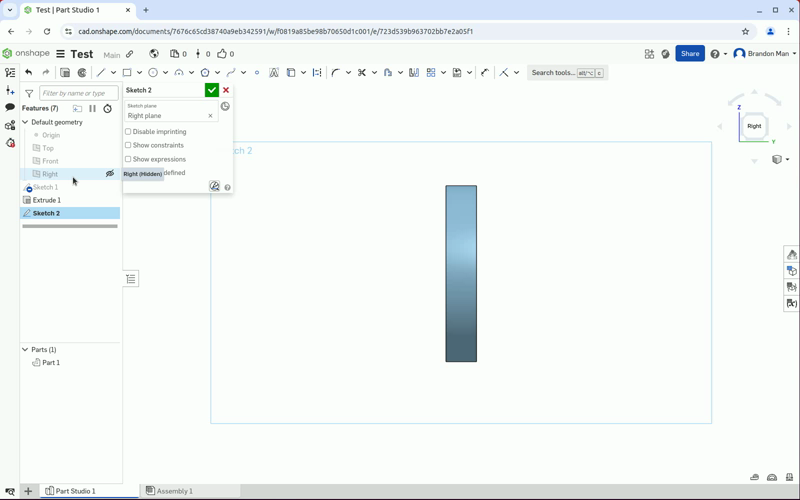
mouse_move(73, 352)
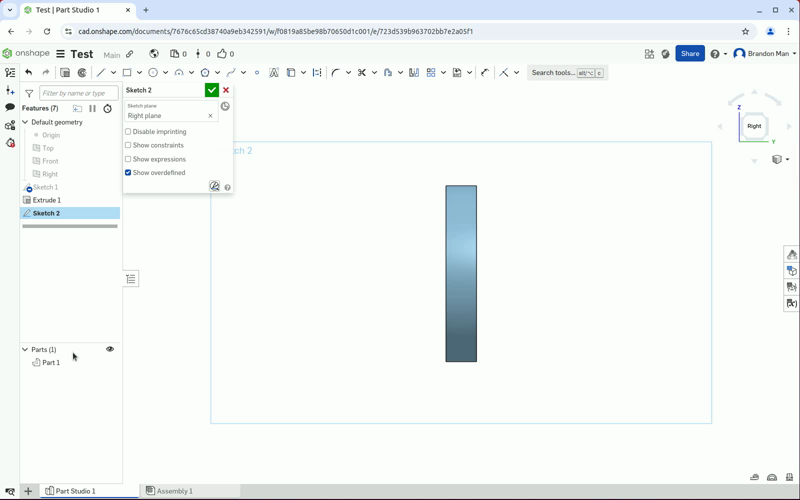
key(y)
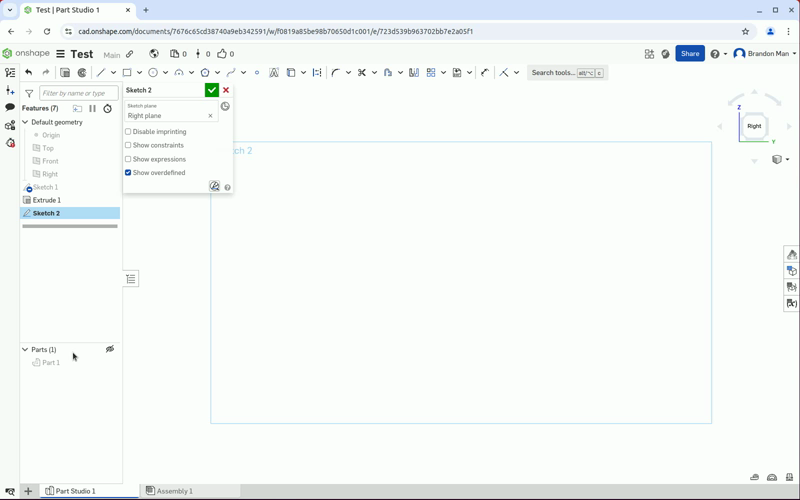
key(l)
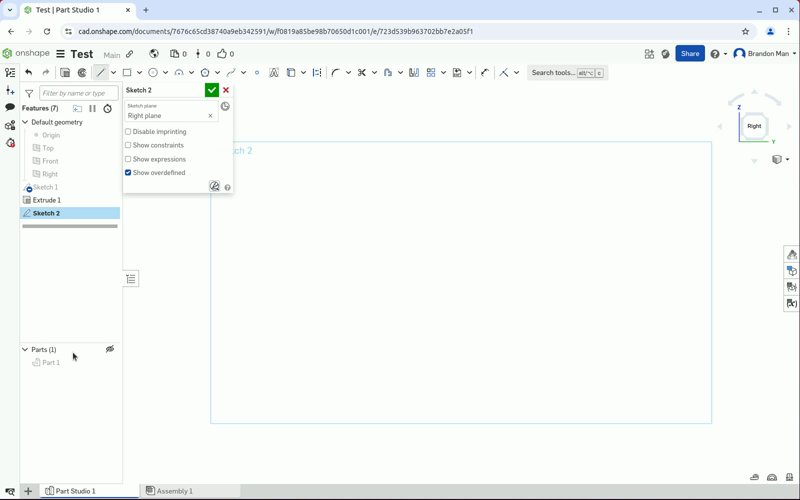
key_down(shift)
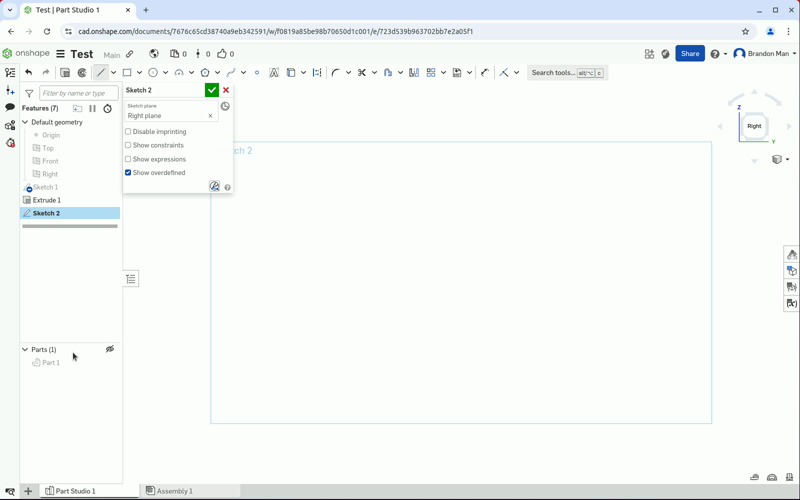
mouse_move(348, 282)
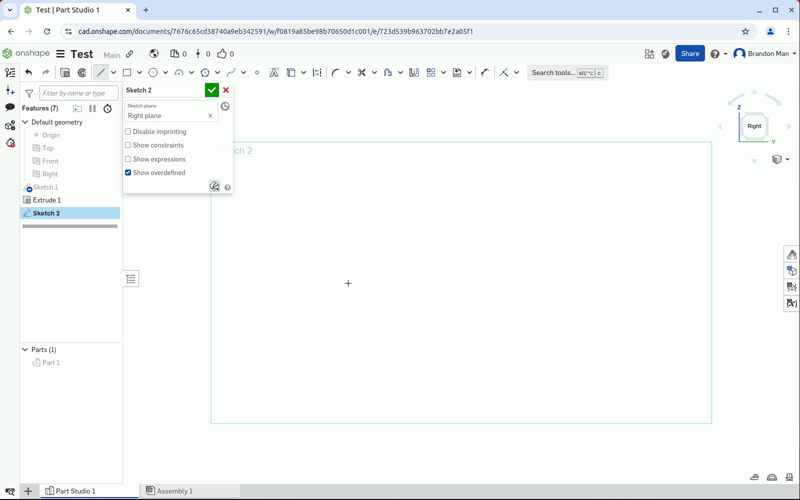
click(348, 282)
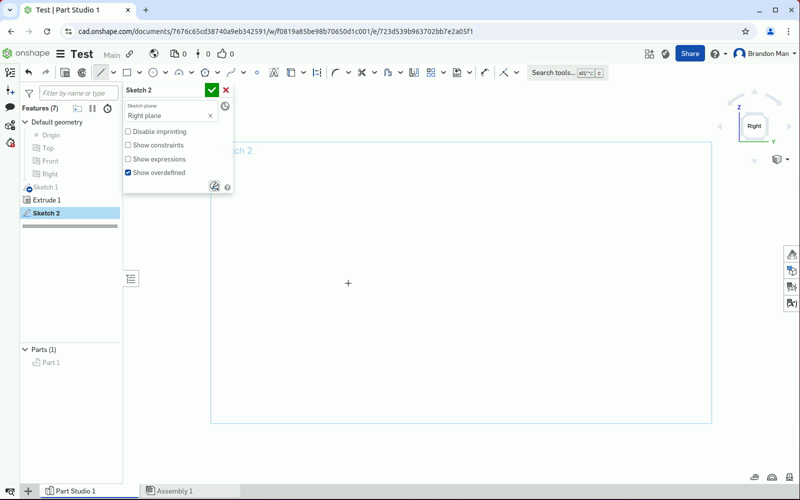
key_up(shift)
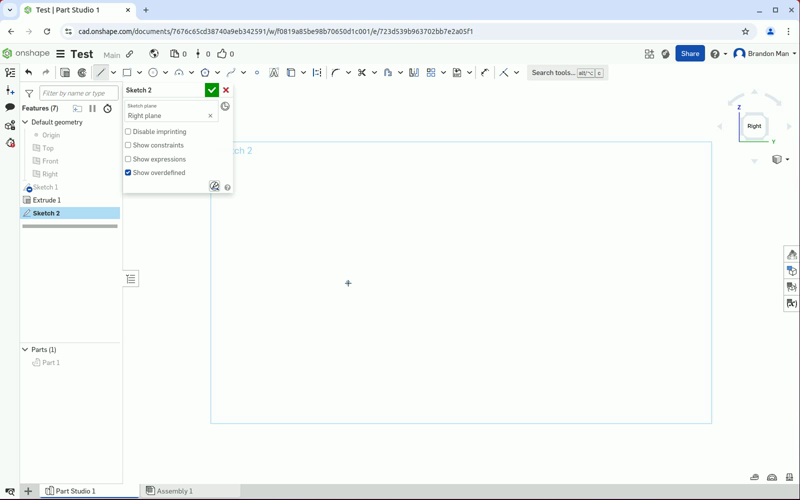
key_down(shift)
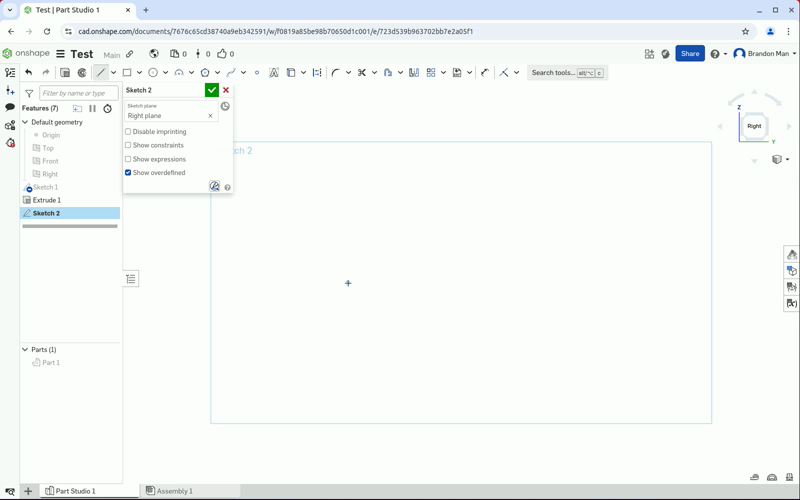
mouse_move(460, 282)
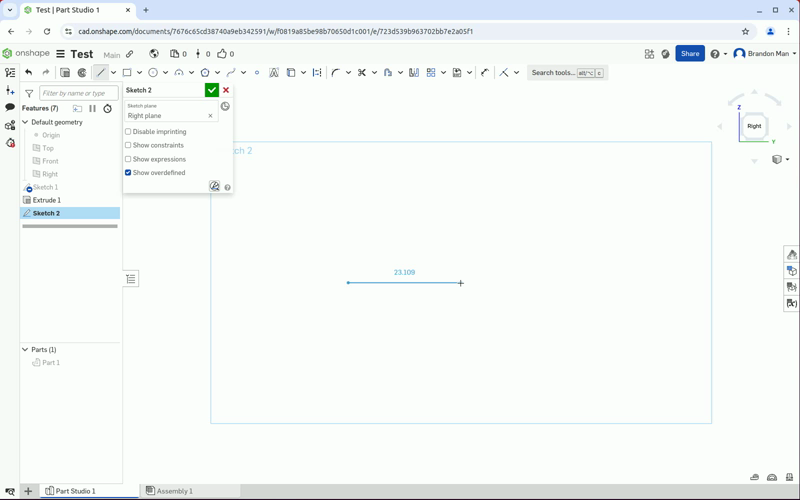
click(460, 282)
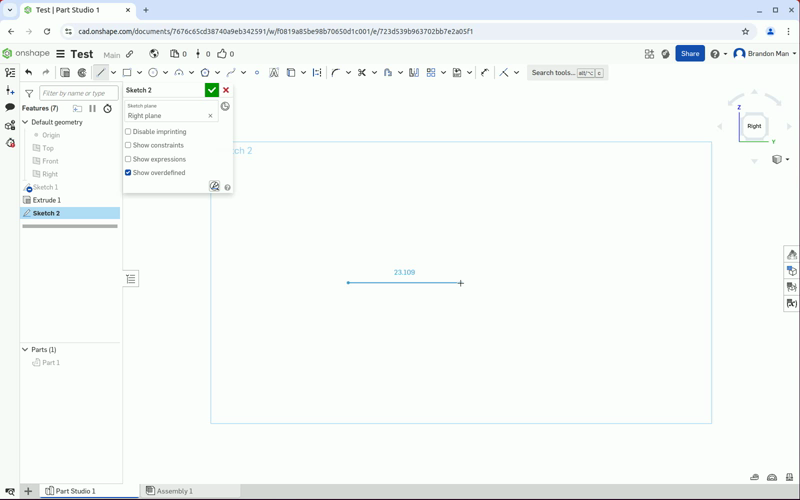
key_up(shift)
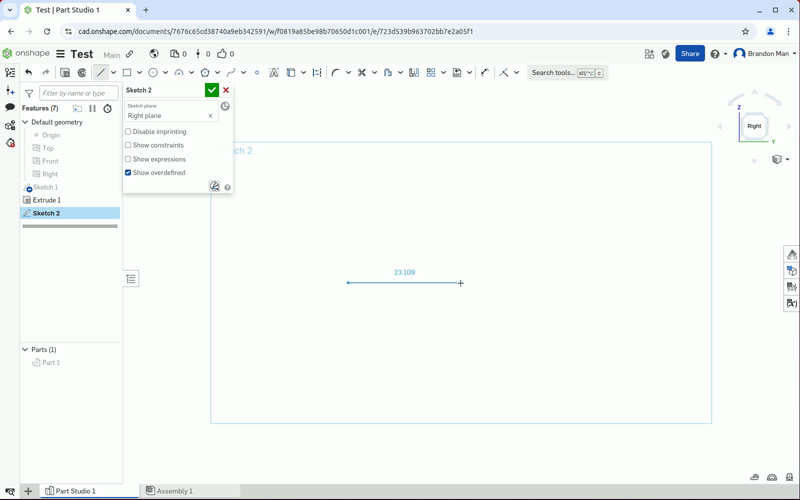
key_down(shift)
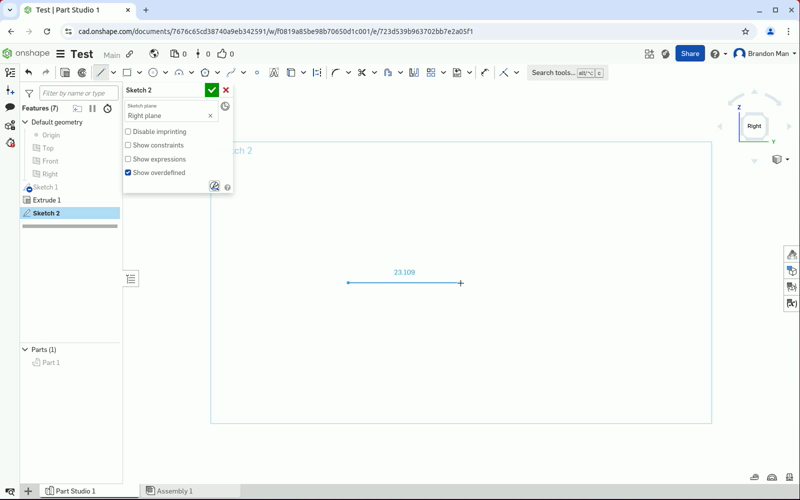
mouse_move(490, 282)
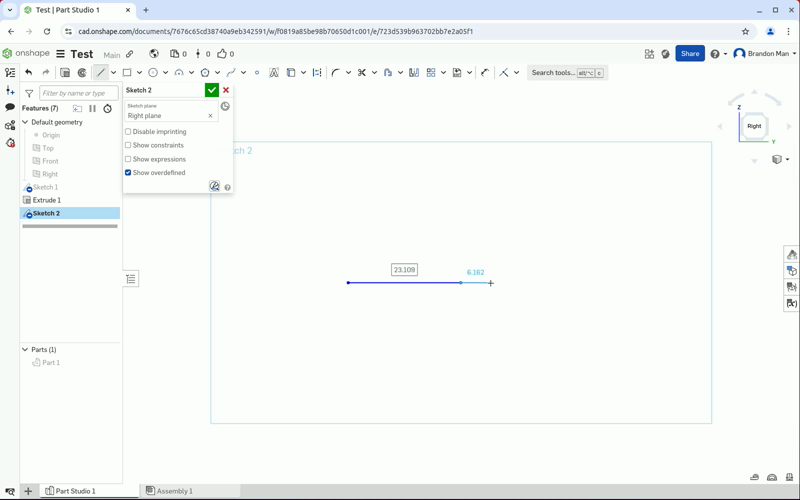
mouse_move(492, 279)
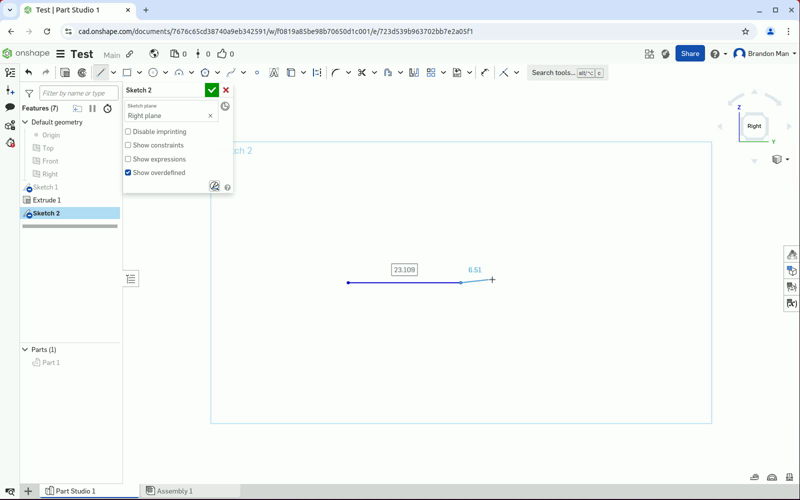
click(492, 279)
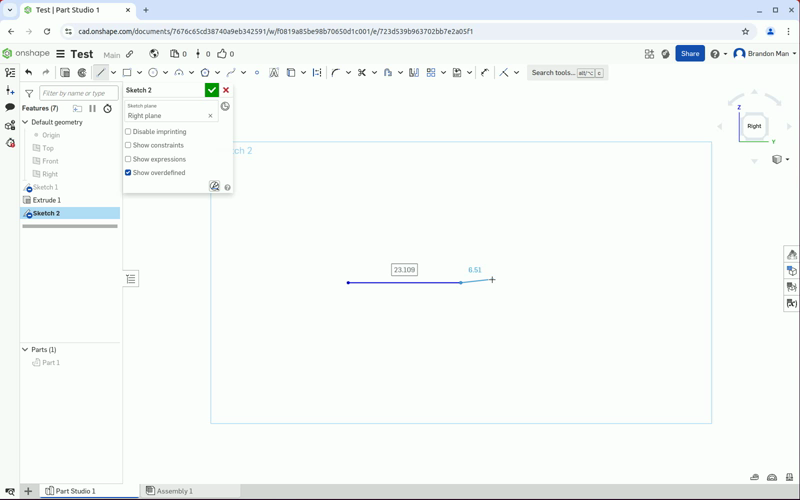
key_up(shift)
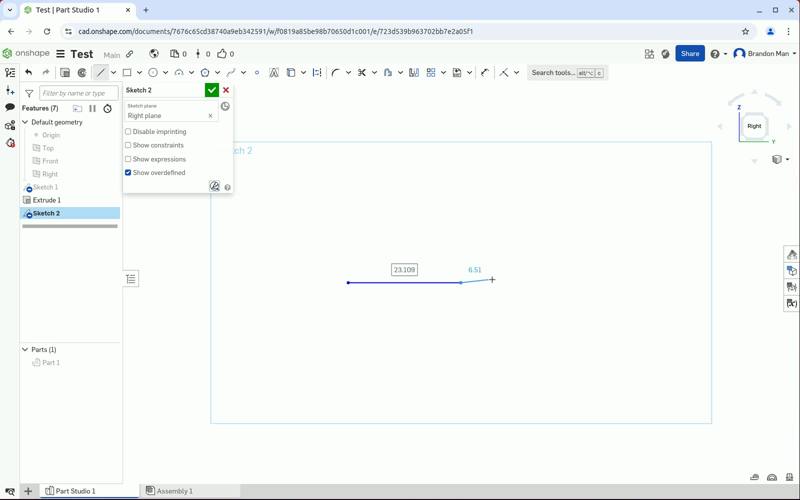
key_down(shift)
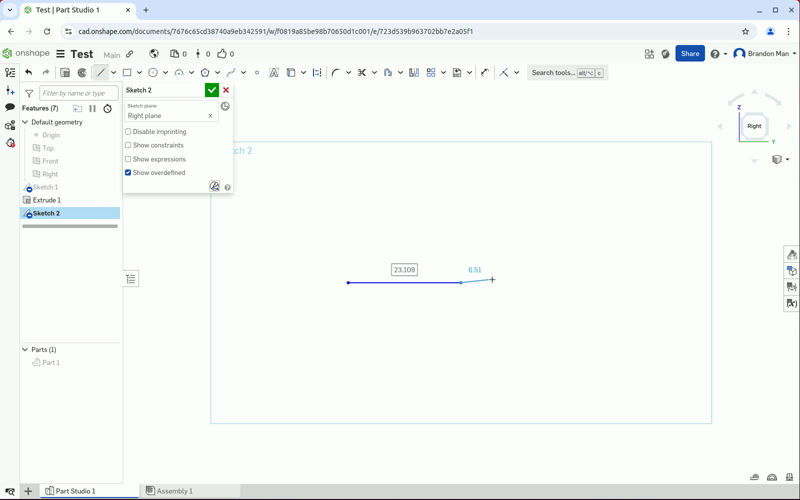
mouse_move(522, 279)
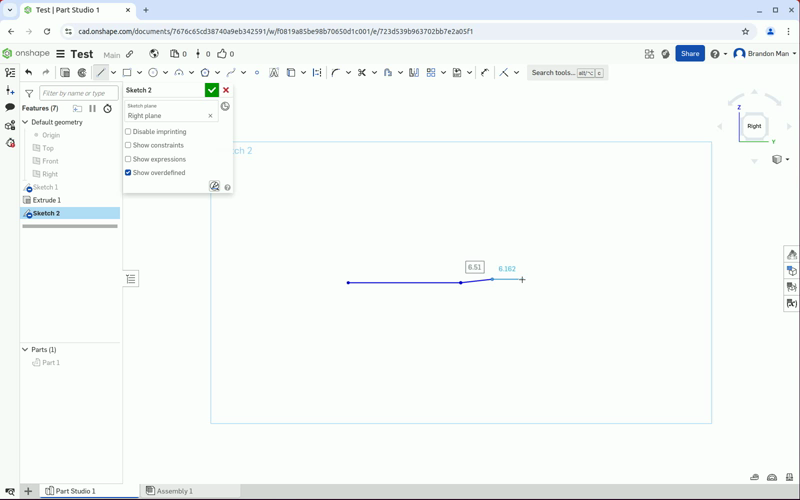
mouse_move(532, 236)
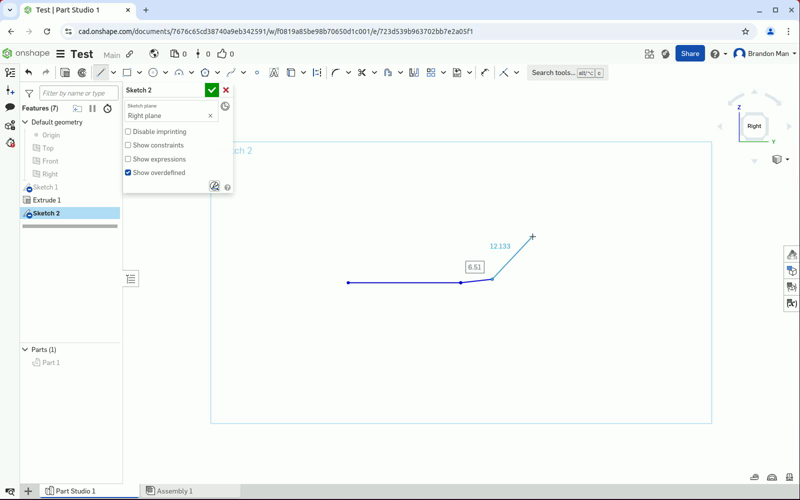
click(532, 236)
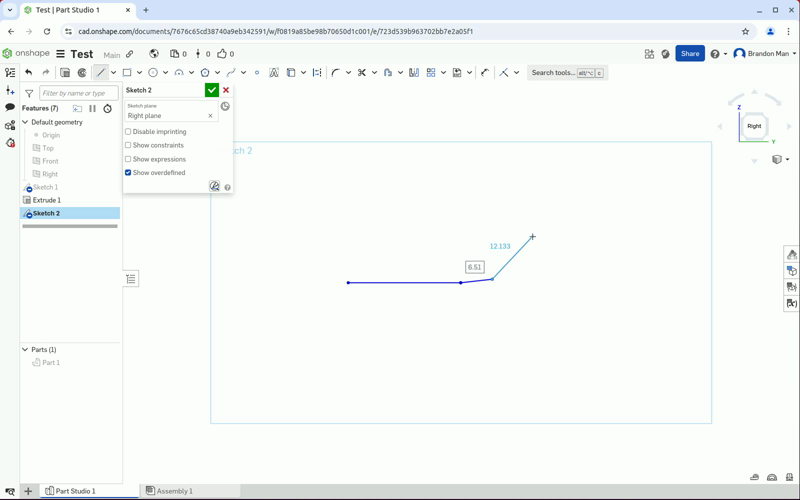
key_up(shift)
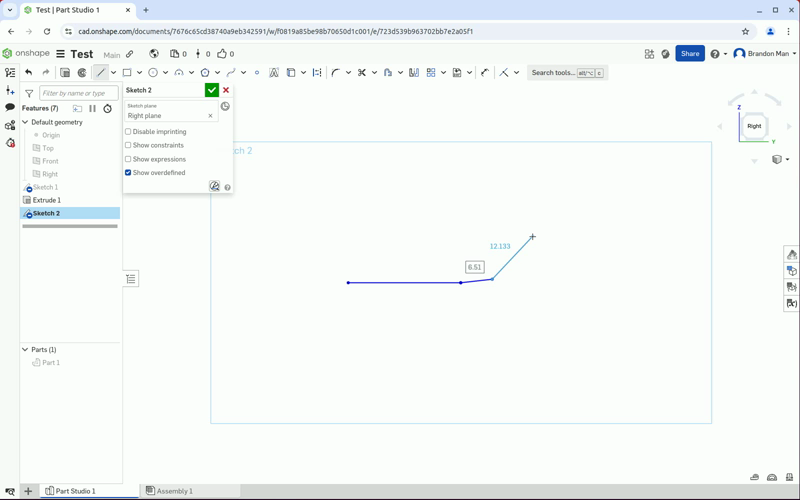
key_down(shift)
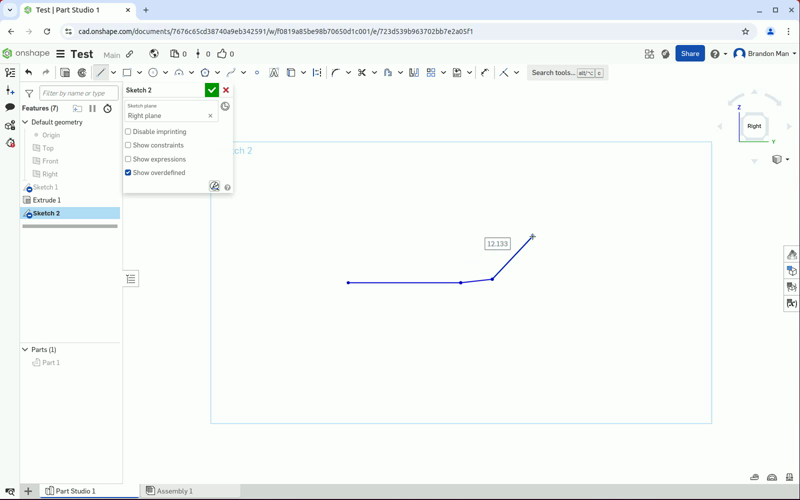
mouse_move(383, 236)
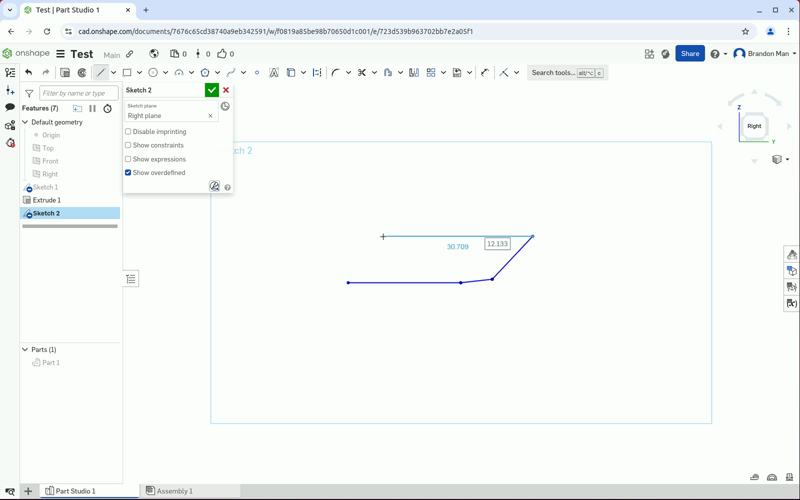
click(383, 236)
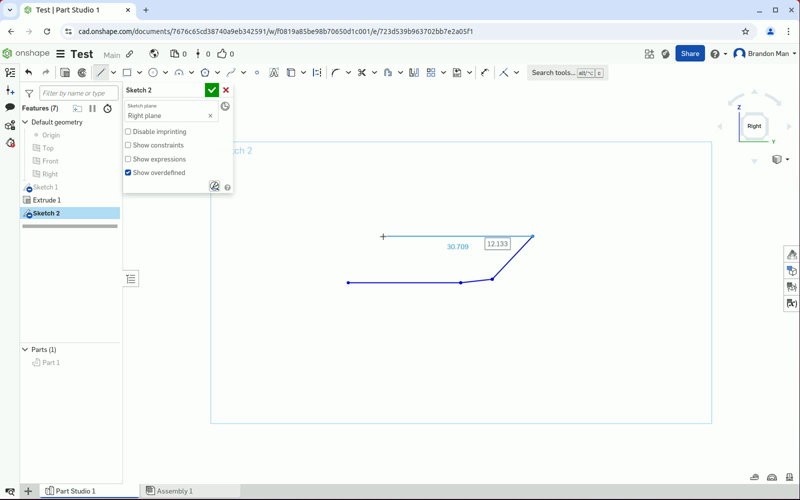
key_up(shift)
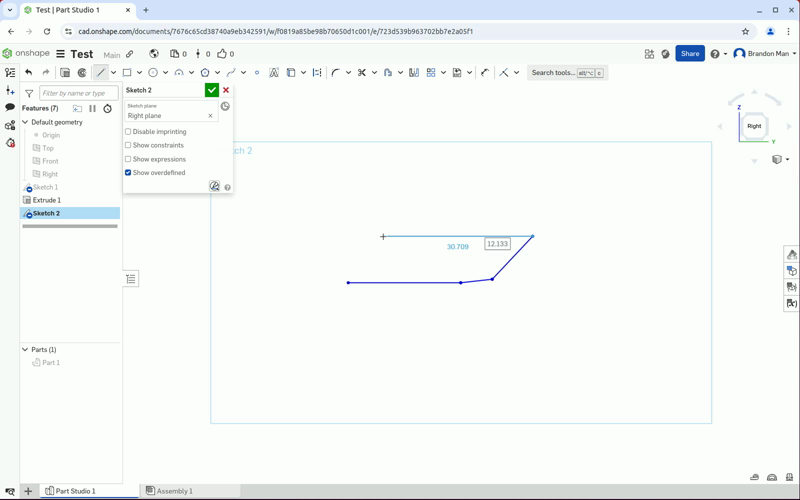
mouse_move(413, 236)
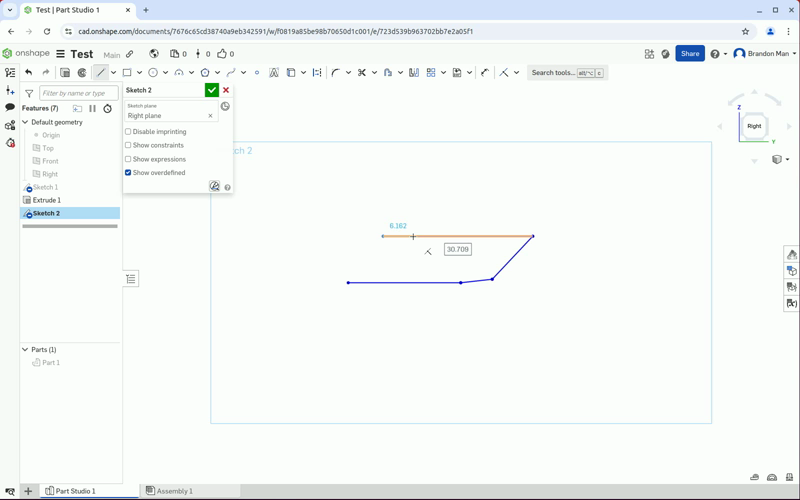
key_down(shift)
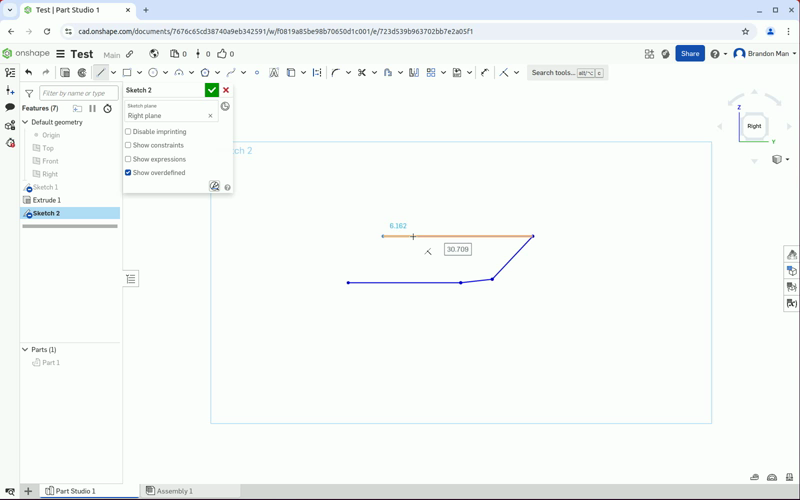
mouse_move(348, 282)
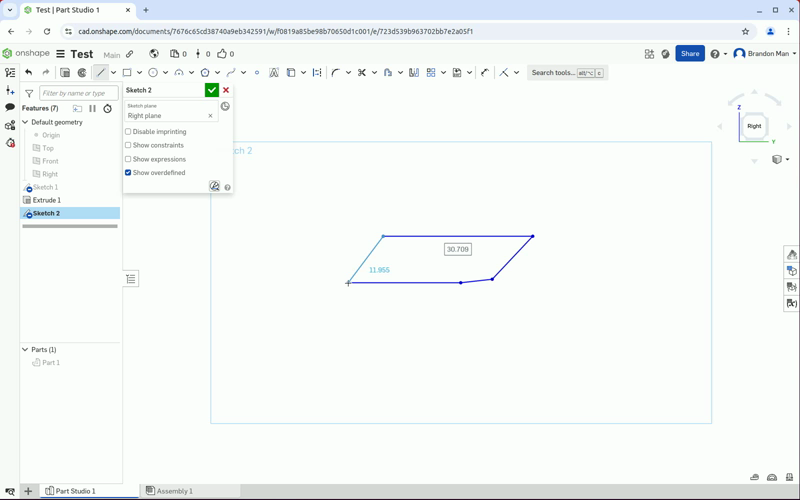
key_up(shift)
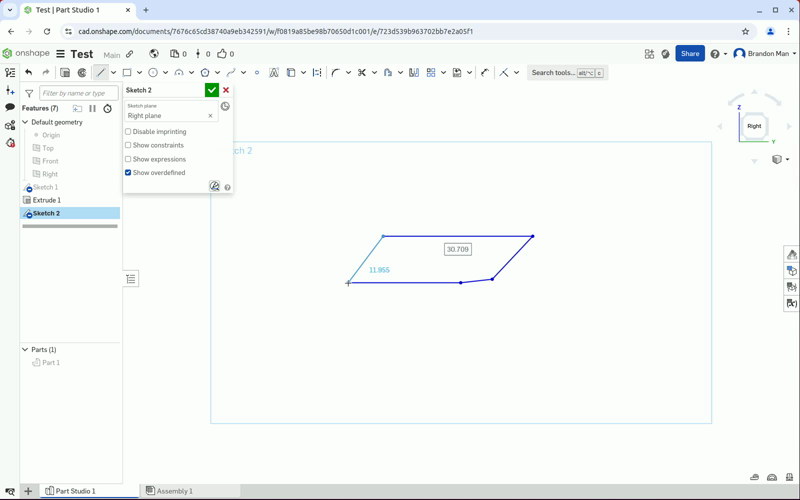
click(348, 282)
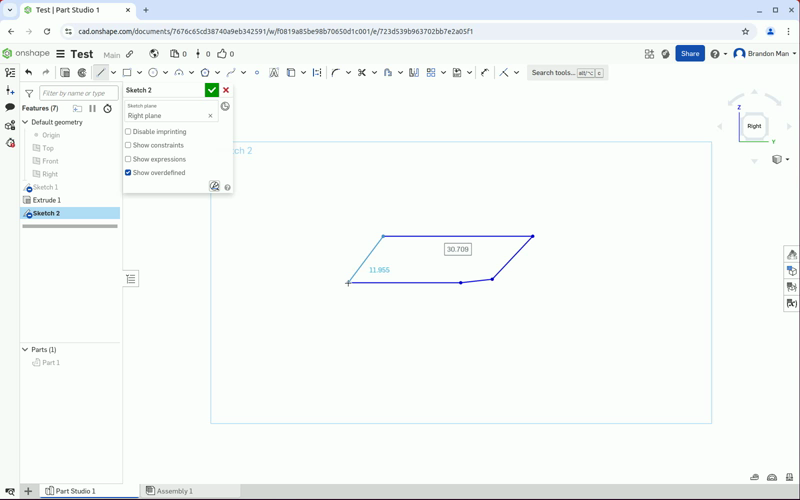
key(esc)
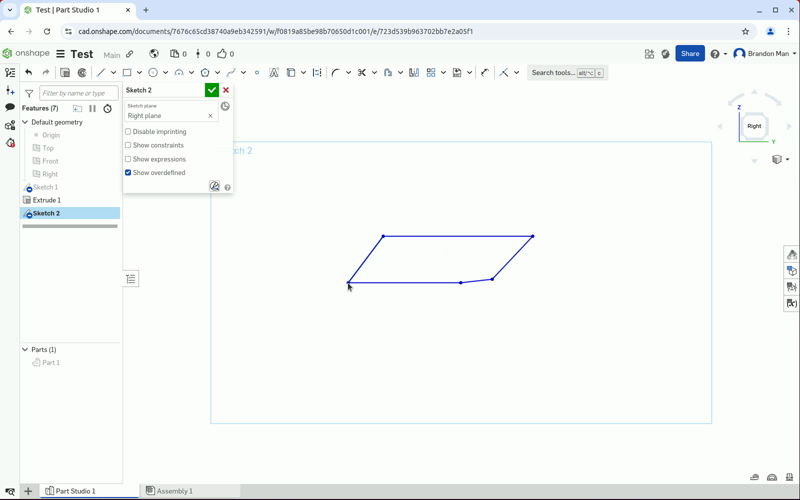
mouse_move(464, 271)
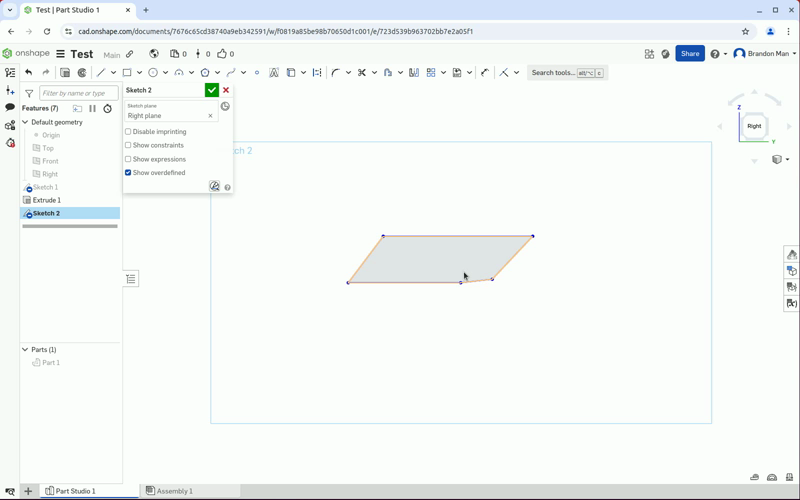
click(464, 271)
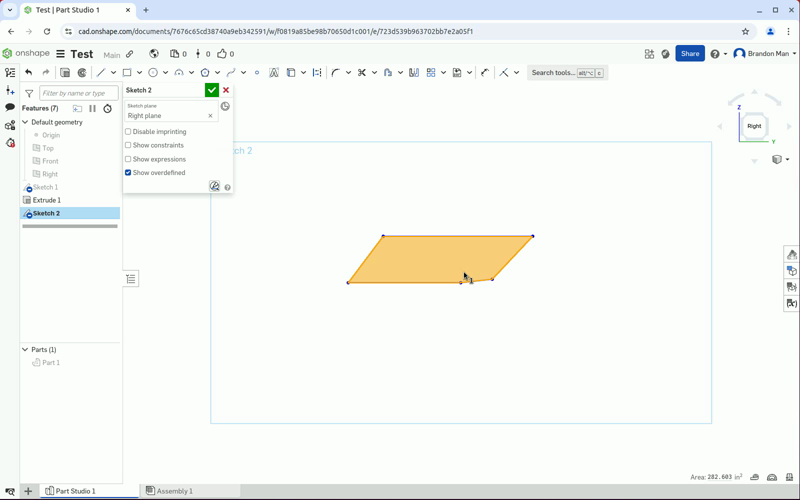
mouse_move(73, 352)
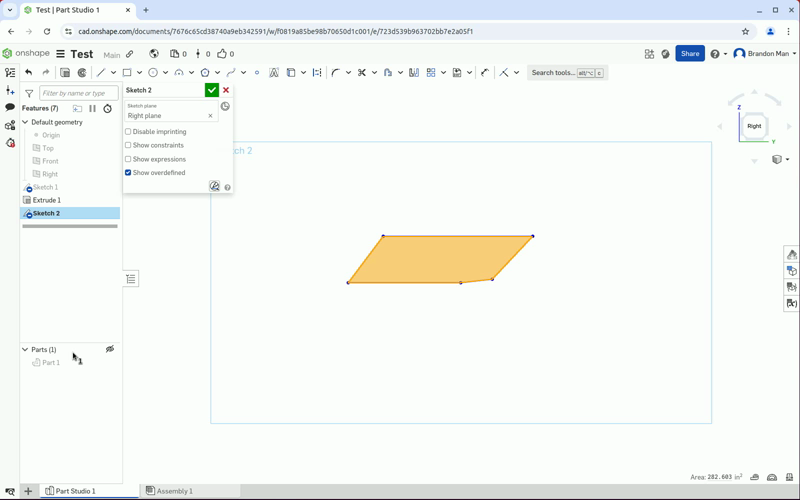
key(shift+y)
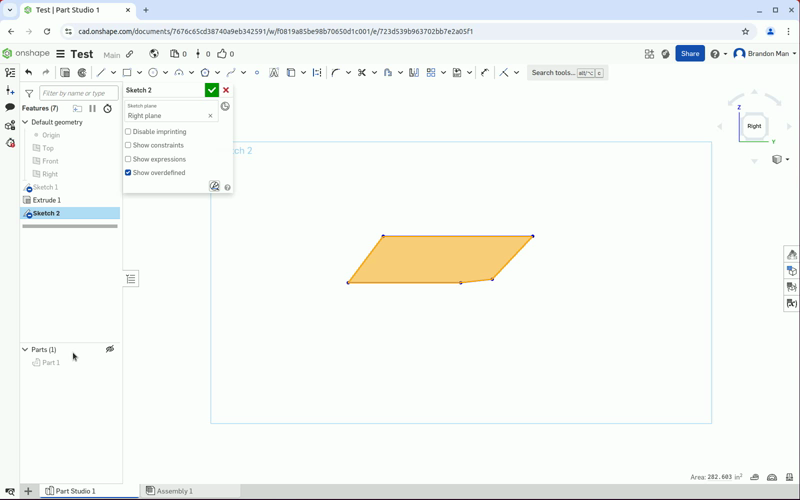
key(shift+e)
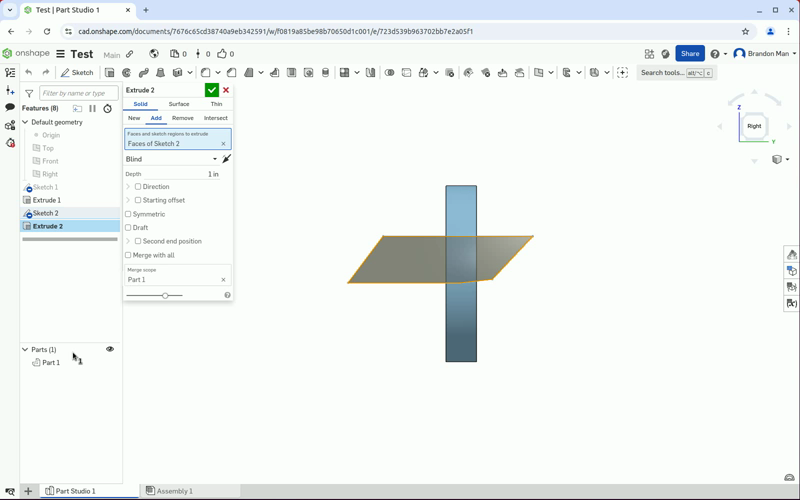
mouse_move(143, 106)
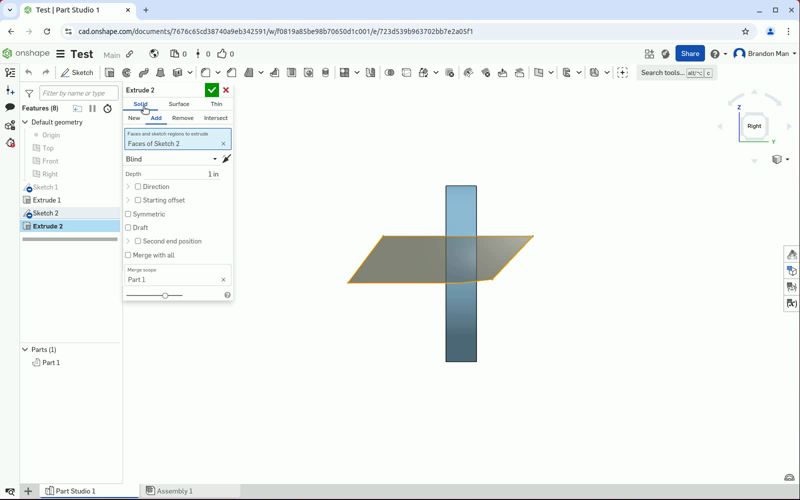
click(143, 106)
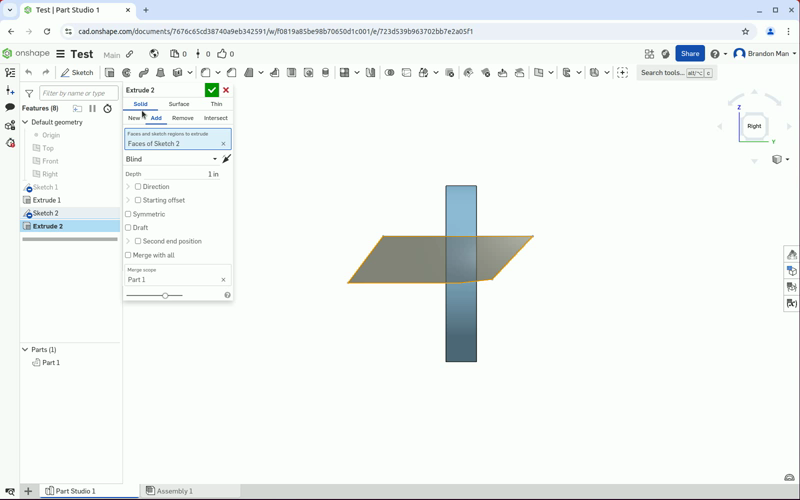
mouse_move(137, 120)
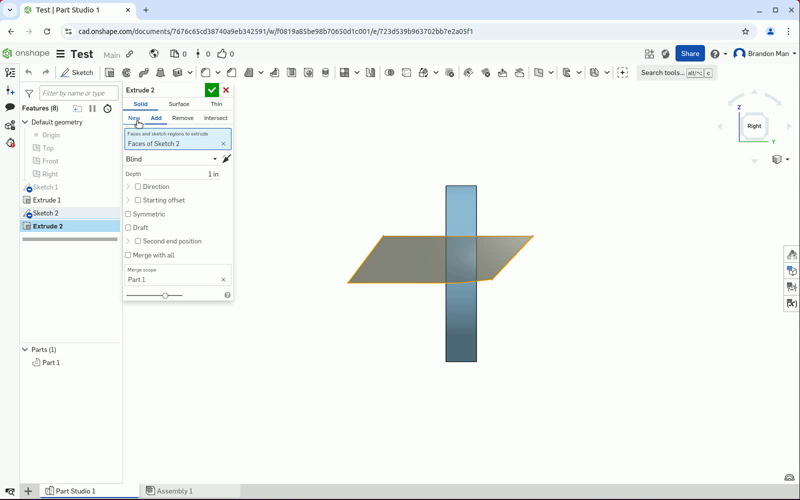
click(137, 120)
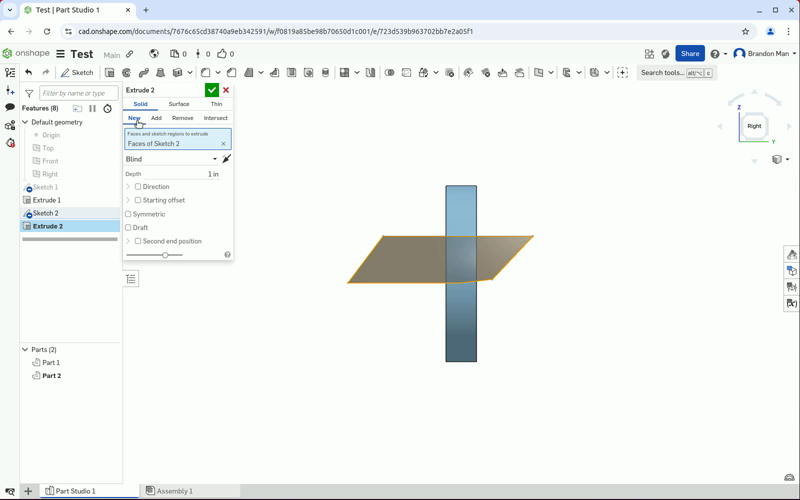
key(tab, 4)
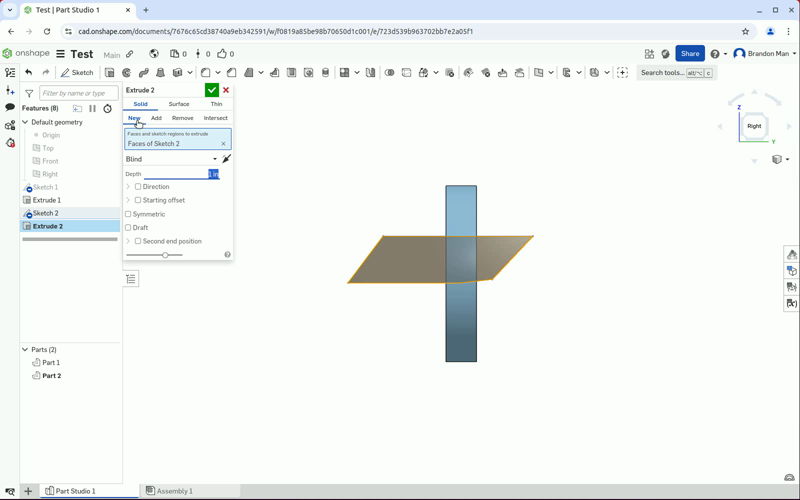
text(6.018)
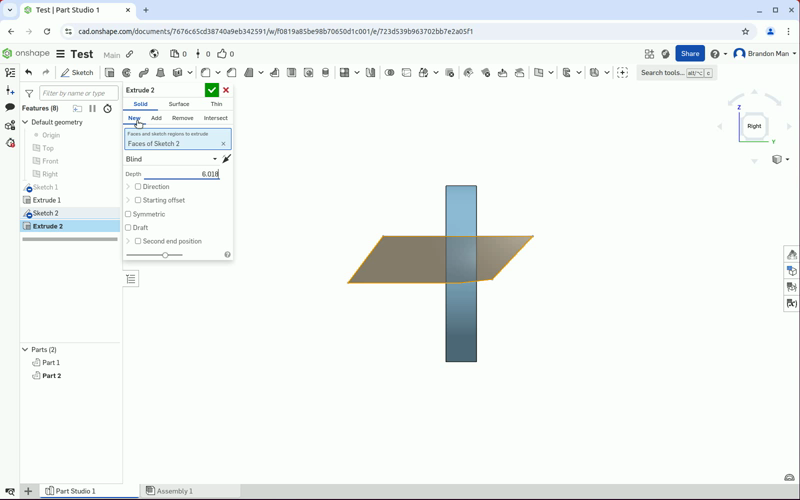
key(enter)
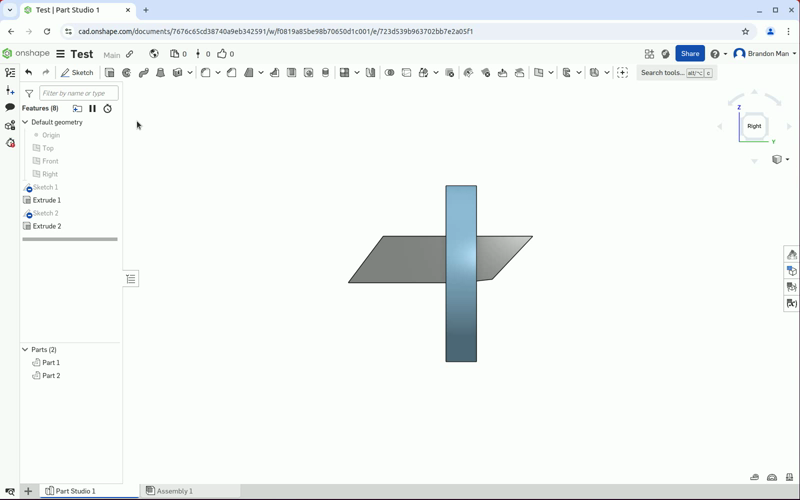
key(shift+h)
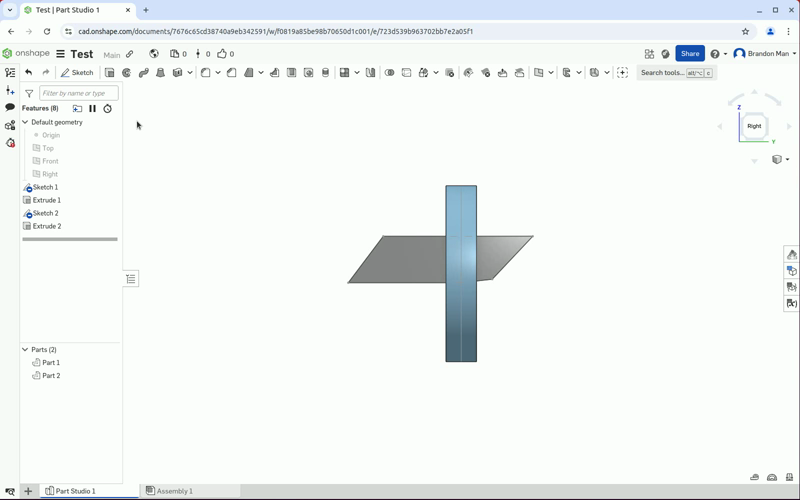
key(shift+h)
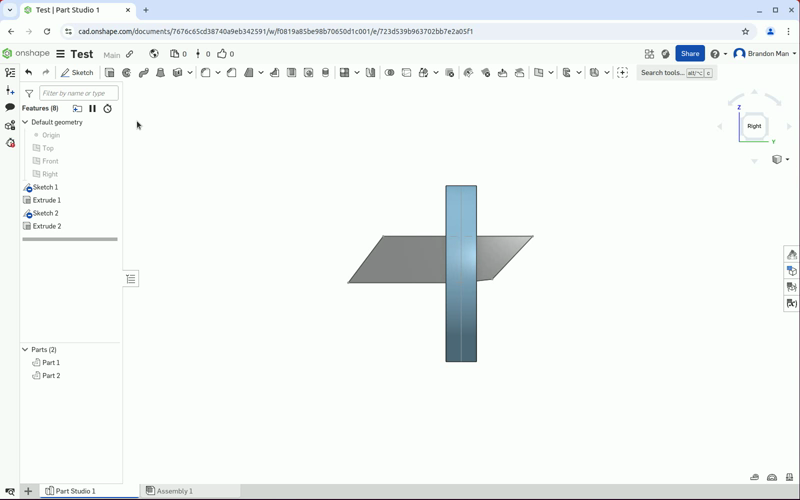
key(shift+7)
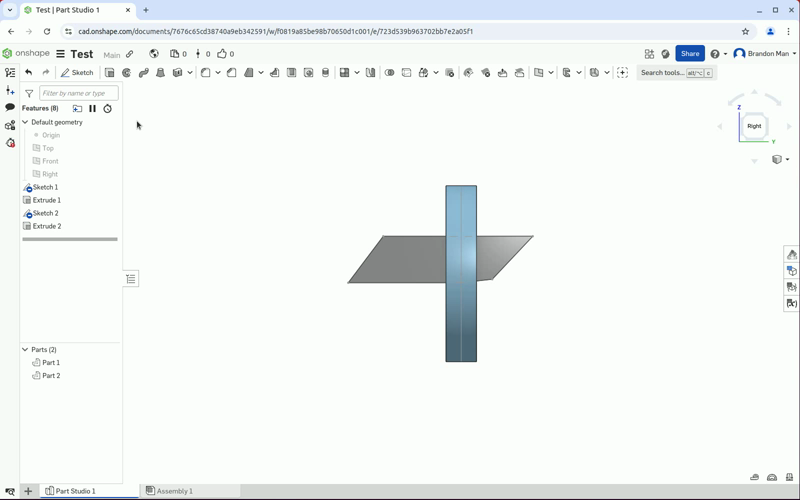
key(right, 2)
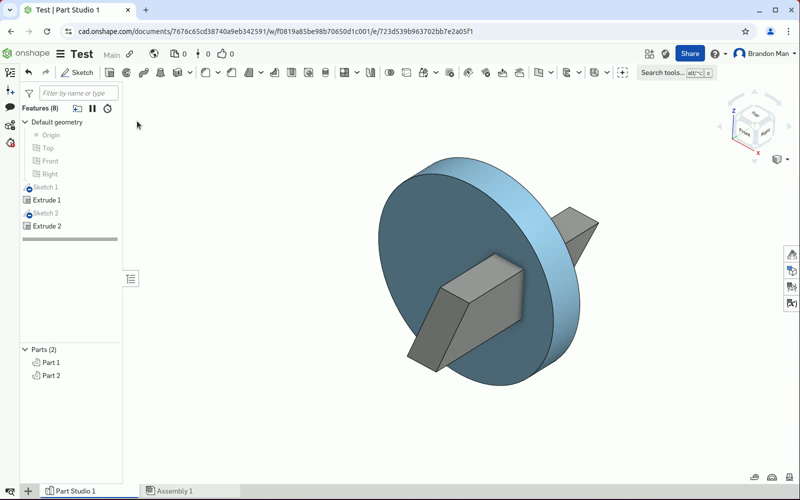
key(down, 2)
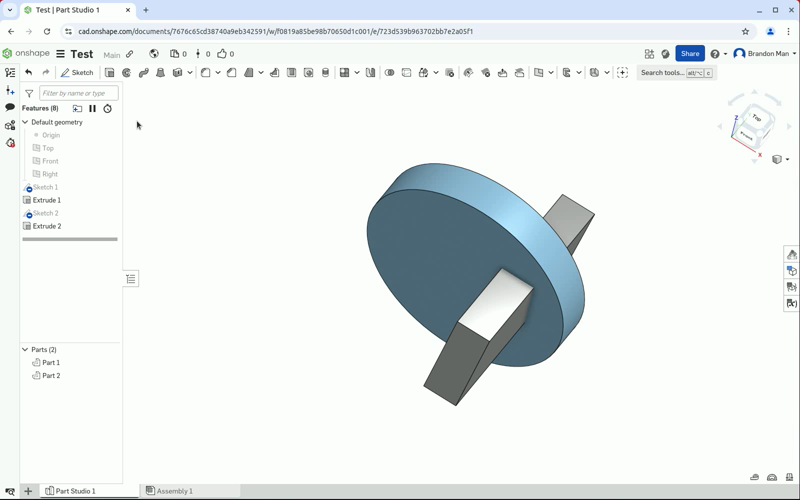
key(up, 2)
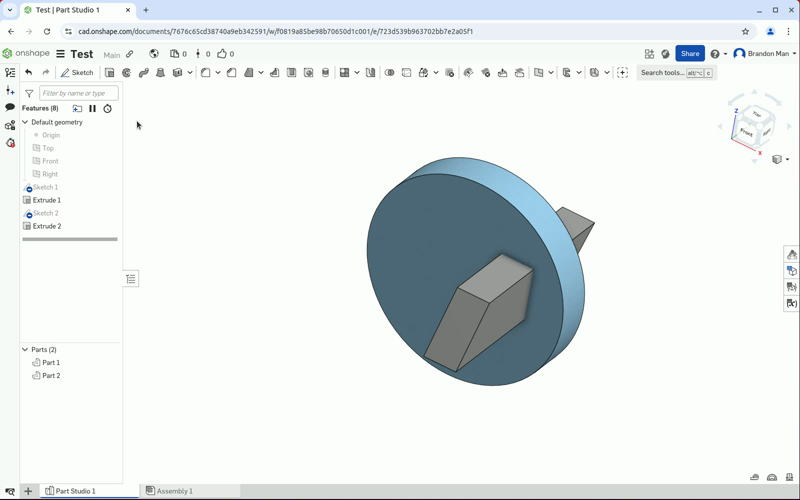
key(left, 2)
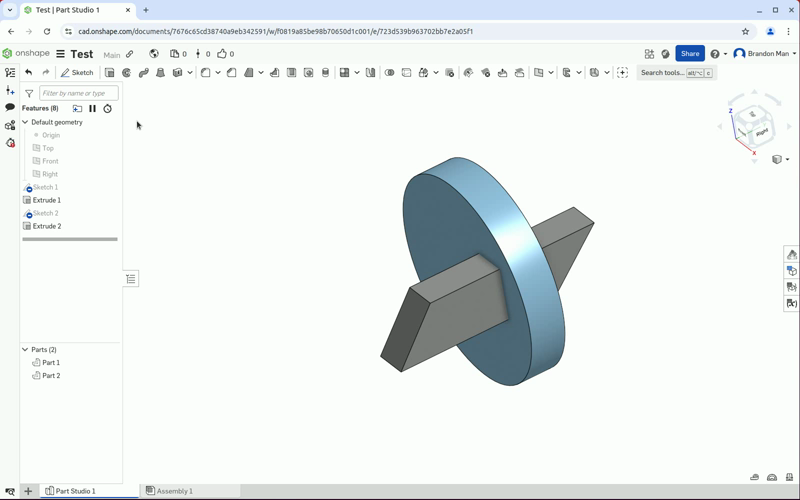
mouse_move(73, 189)
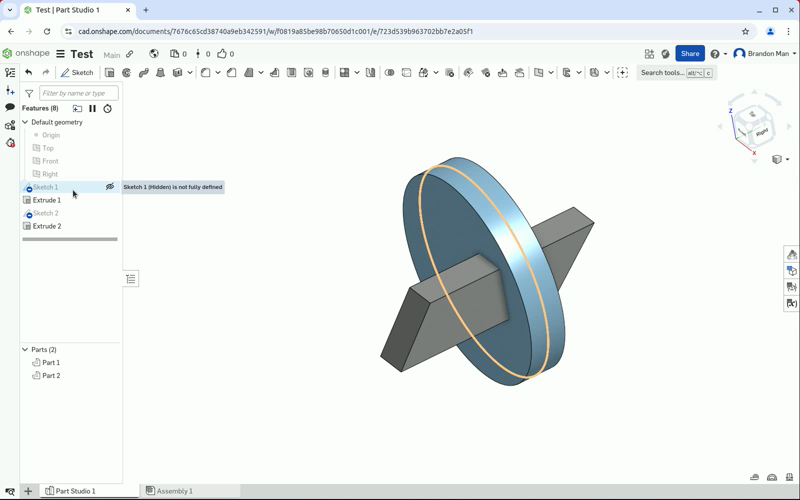
click(73, 189)